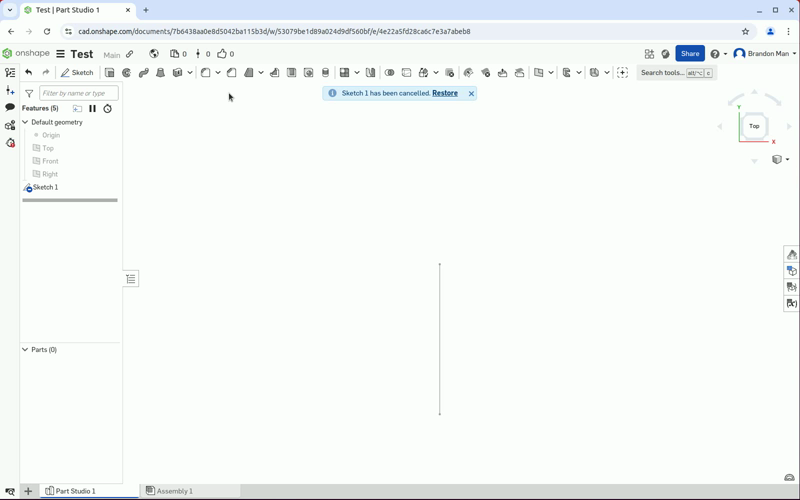
key(shift+h)
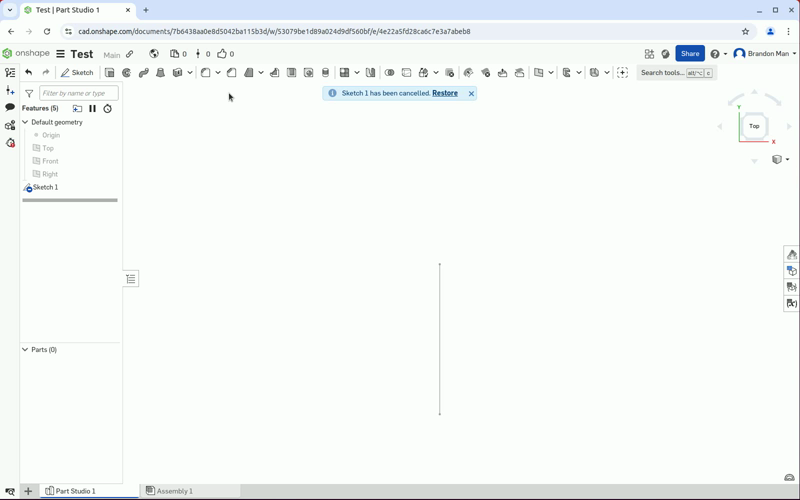
key(shift+s)
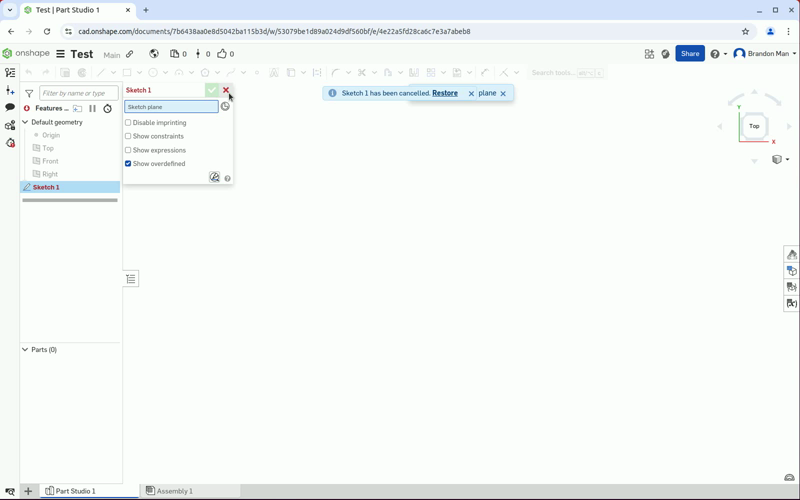
mouse_move(73, 150)
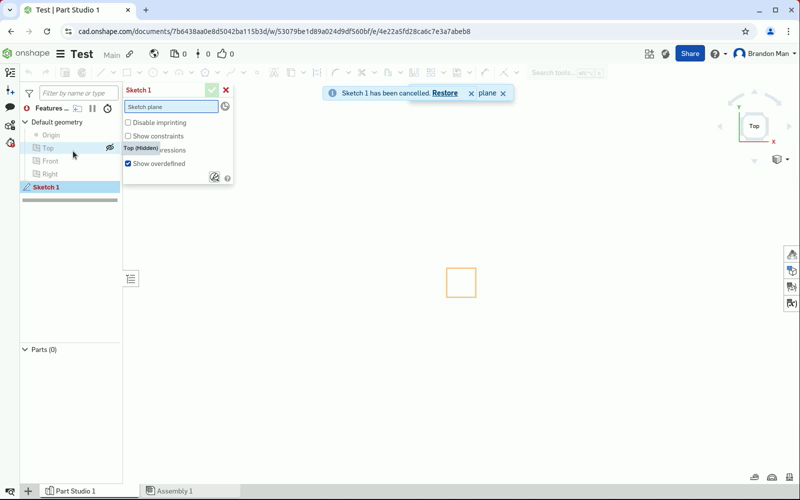
click(73, 150)
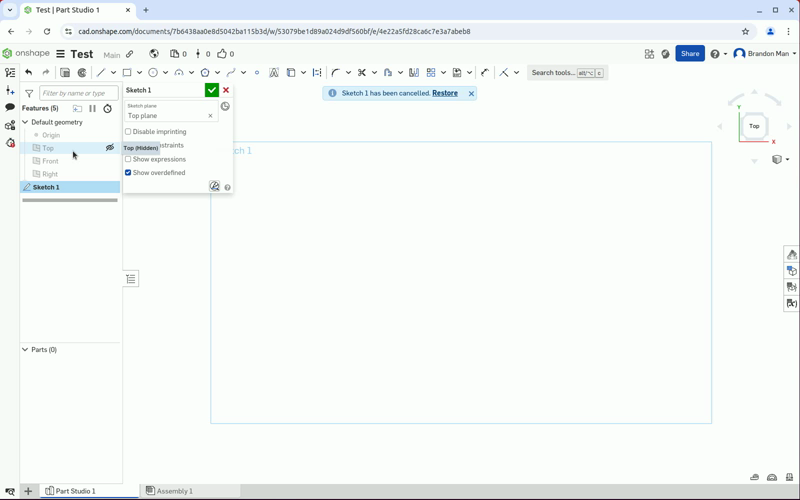
mouse_move(73, 352)
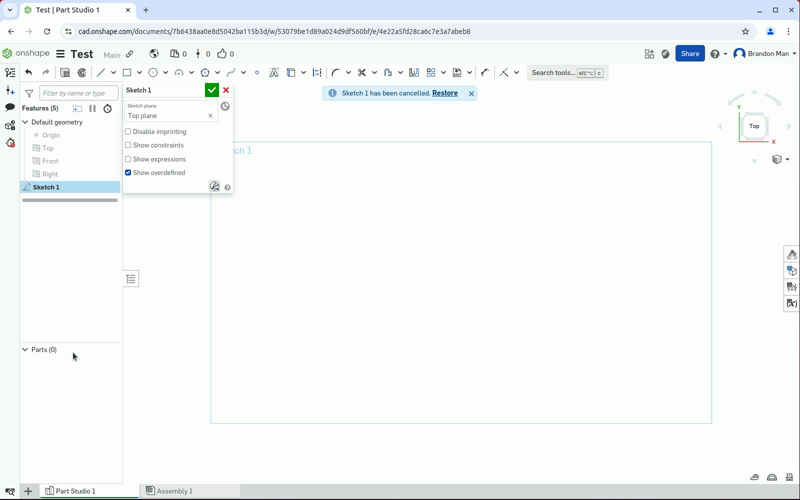
key(y)
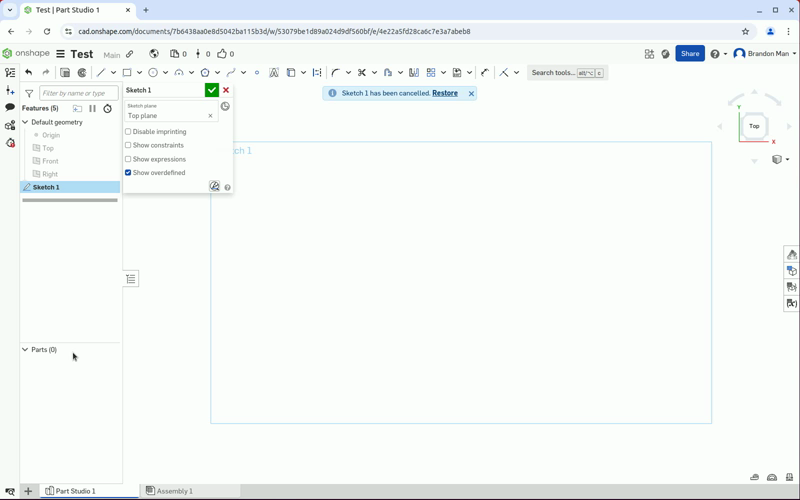
key(l)
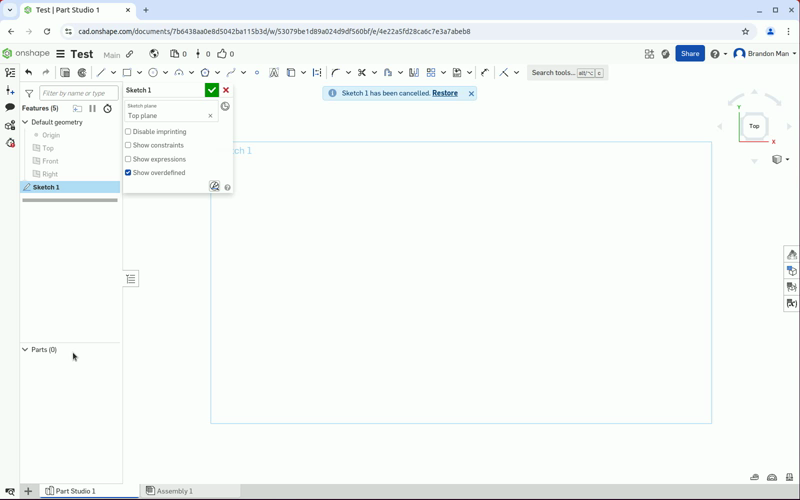
key_down(shift)
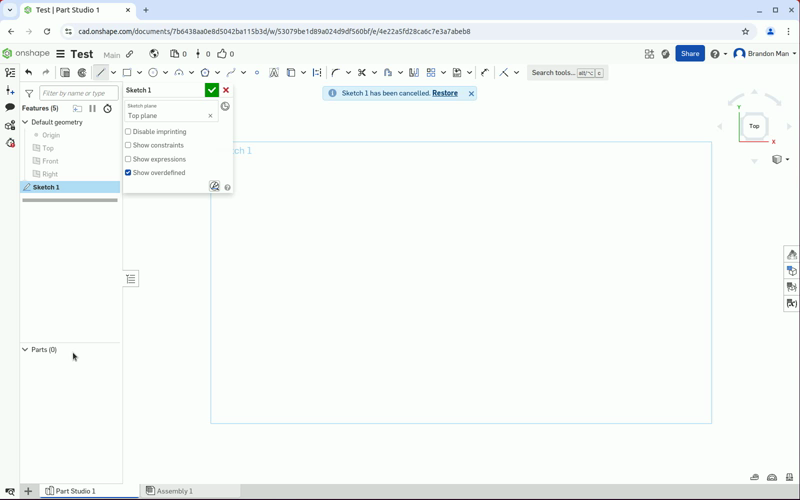
mouse_move(404, 339)
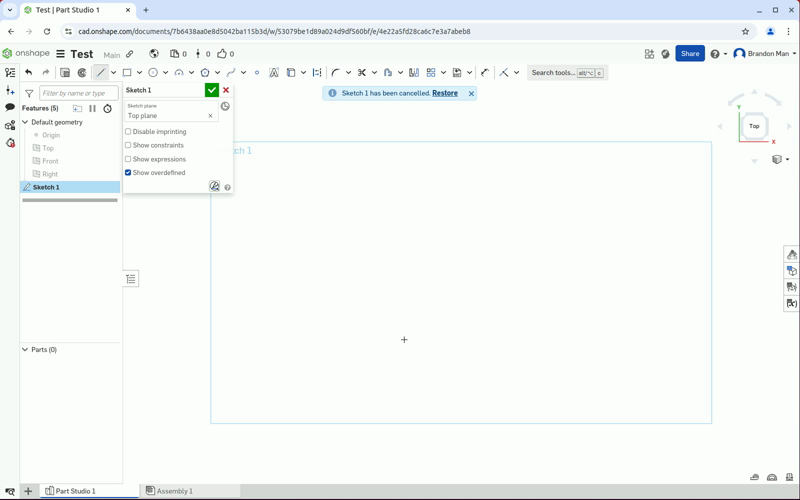
click(404, 339)
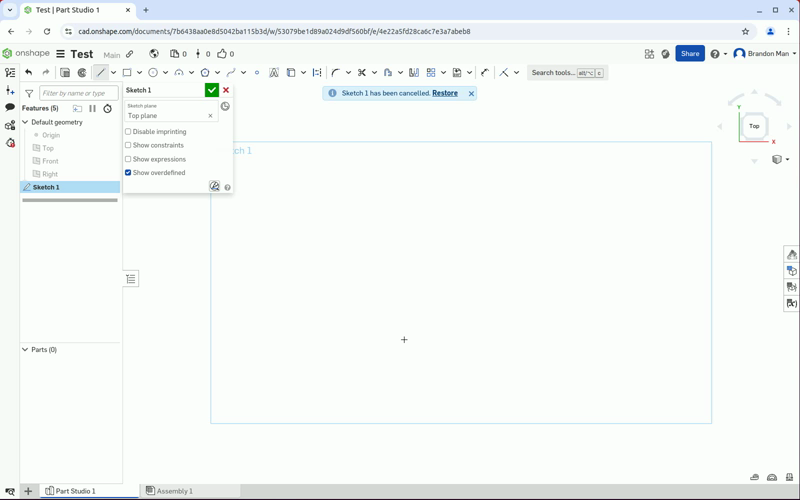
key_up(shift)
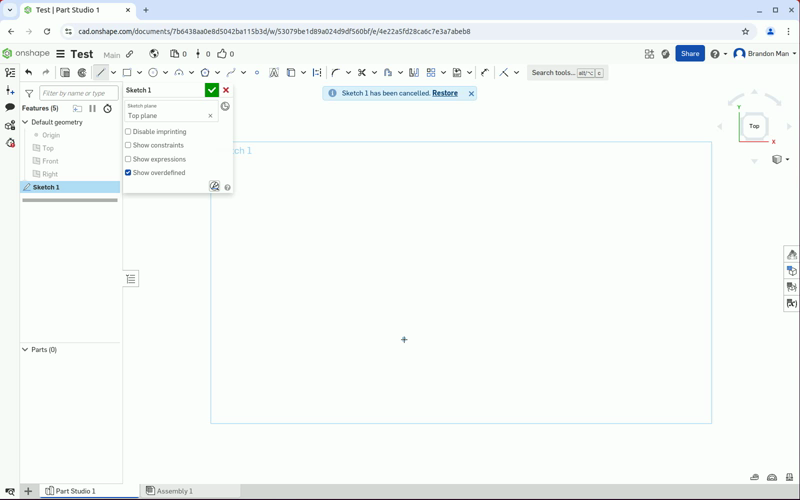
key_down(shift)
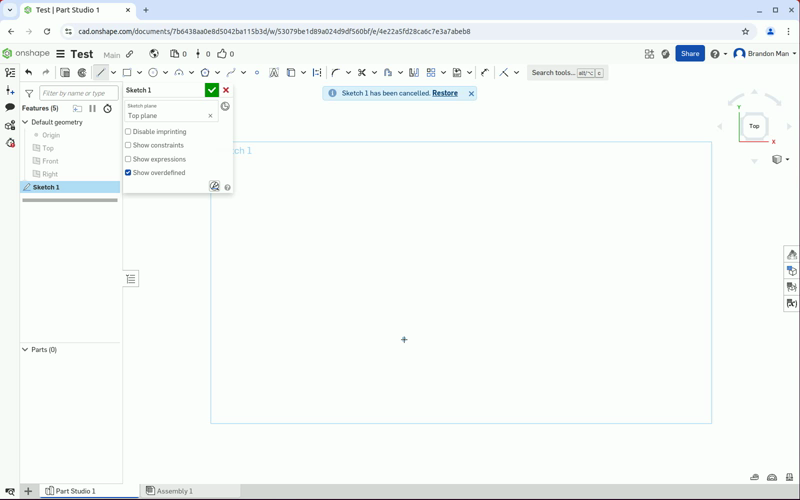
mouse_move(516, 339)
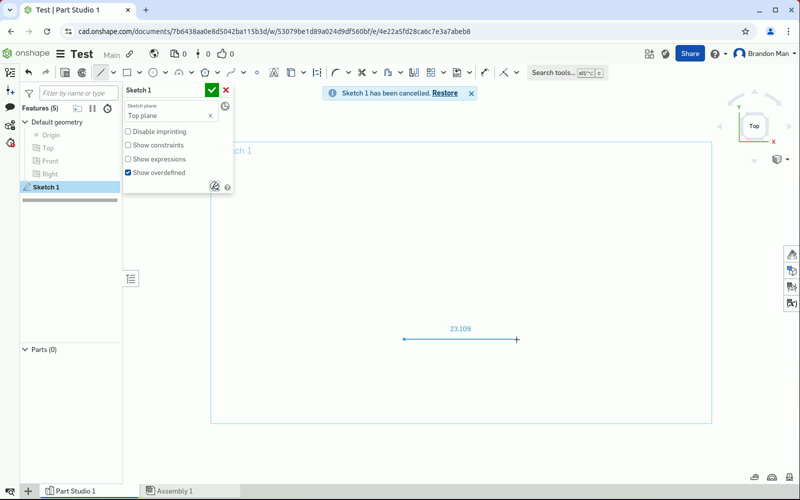
click(516, 339)
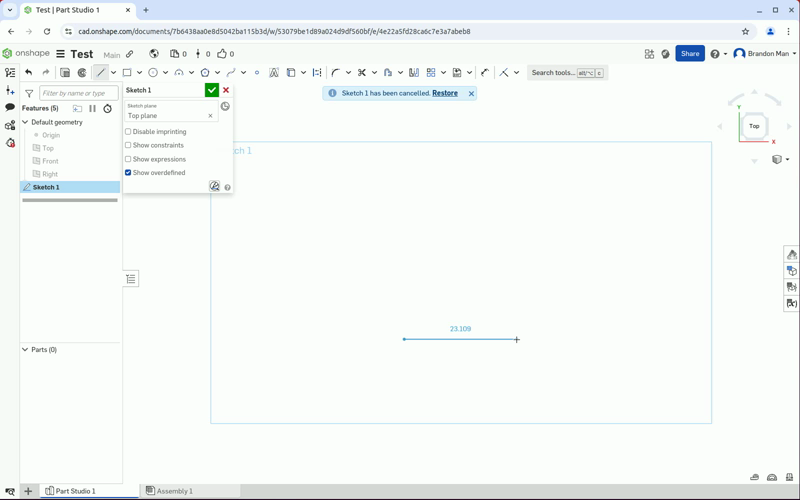
key_up(shift)
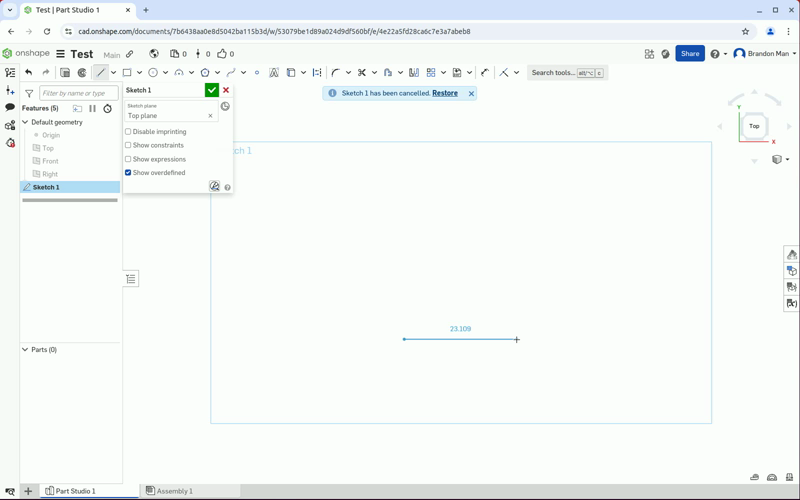
key_down(shift)
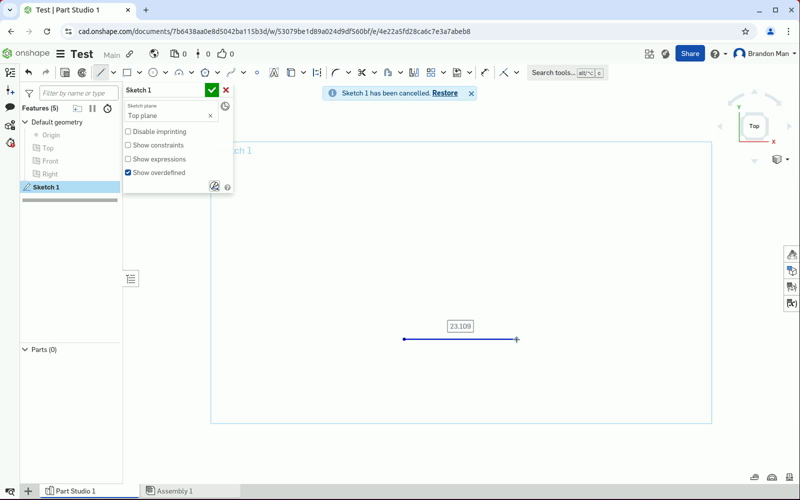
mouse_move(516, 226)
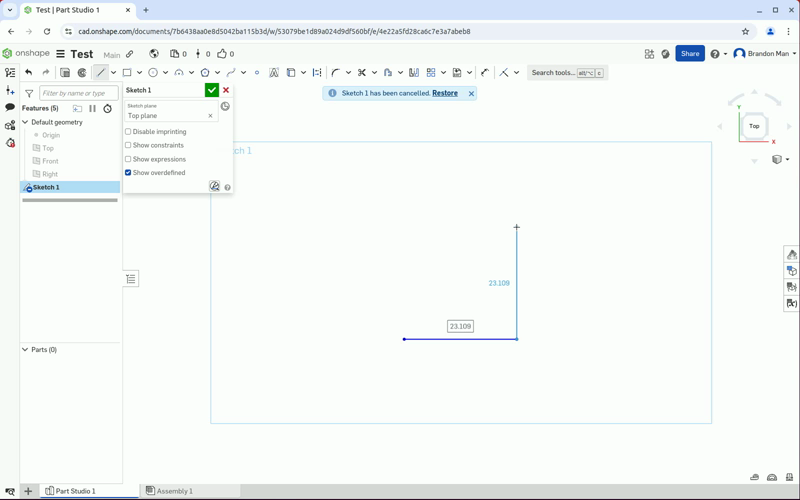
click(516, 226)
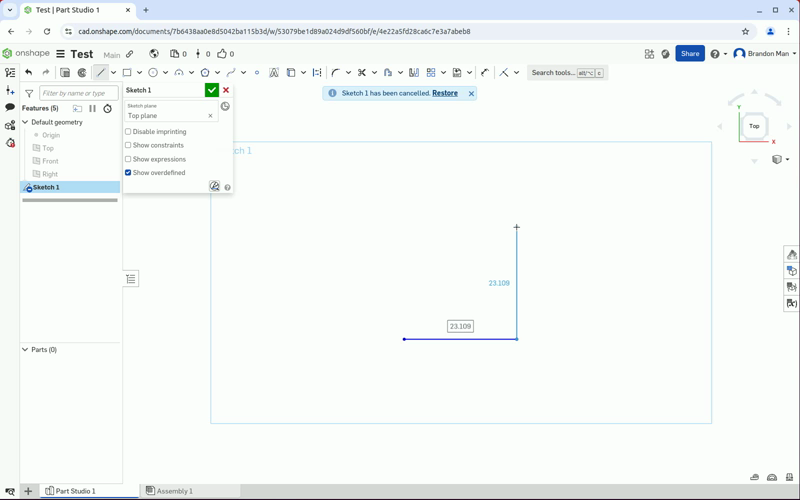
key_up(shift)
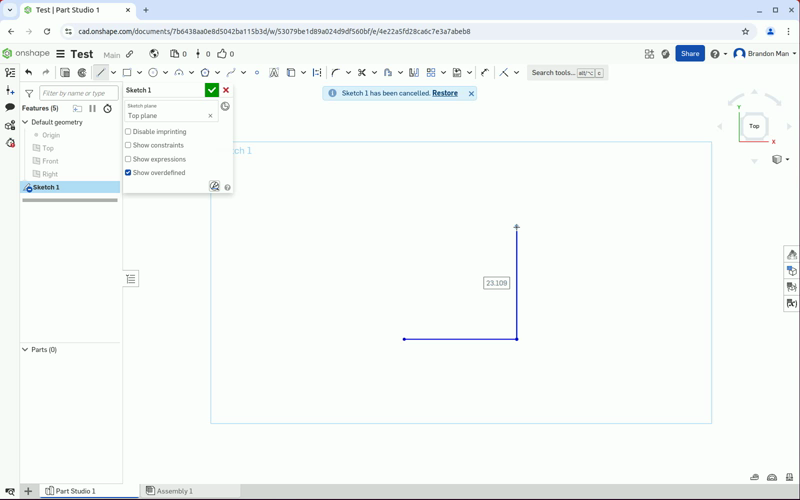
key_down(shift)
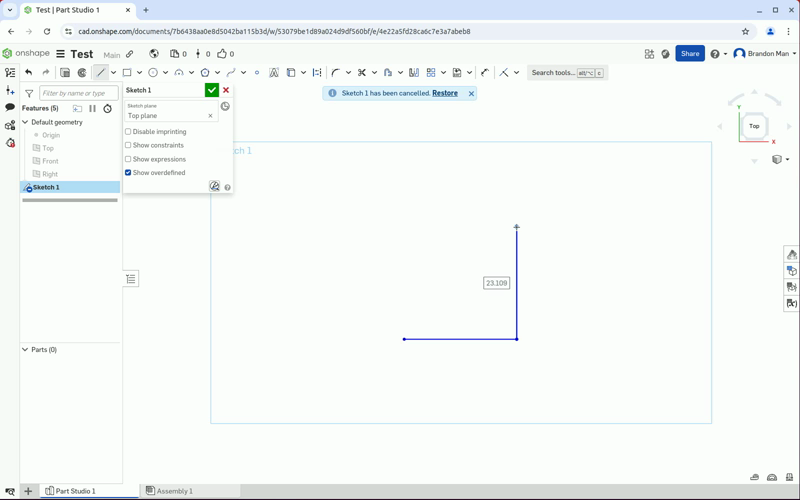
mouse_move(404, 226)
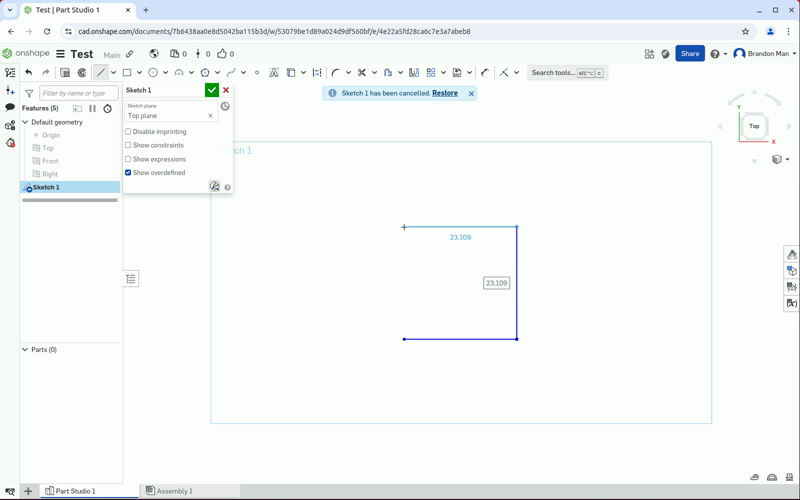
click(404, 226)
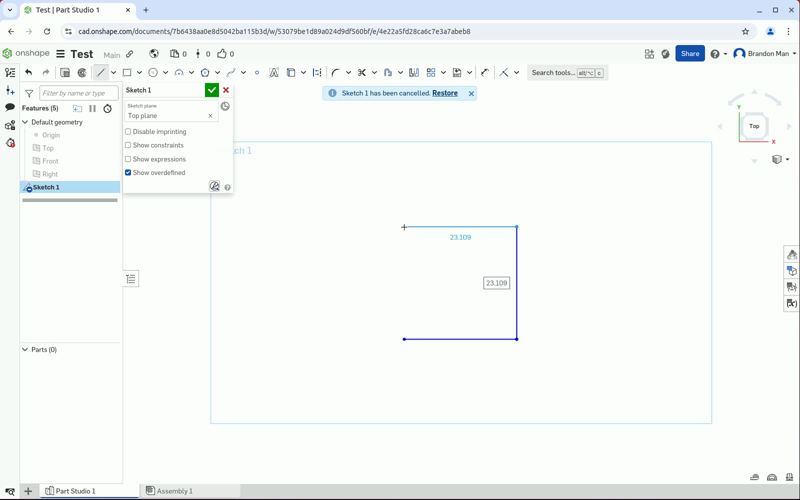
key_up(shift)
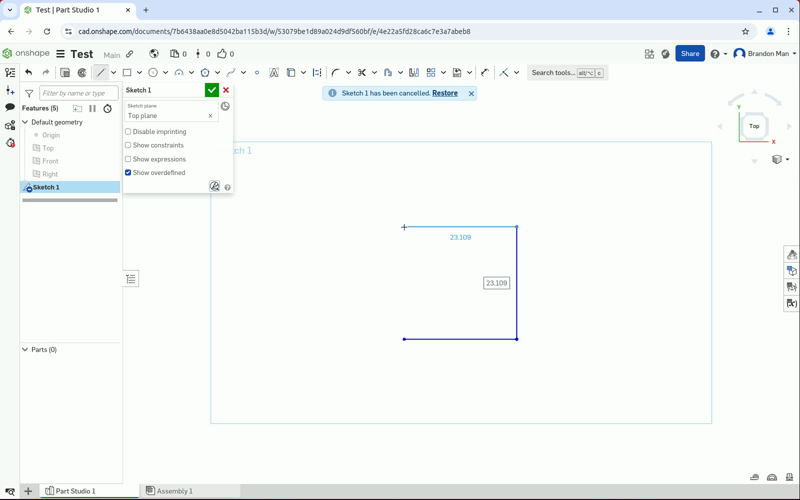
key_down(shift)
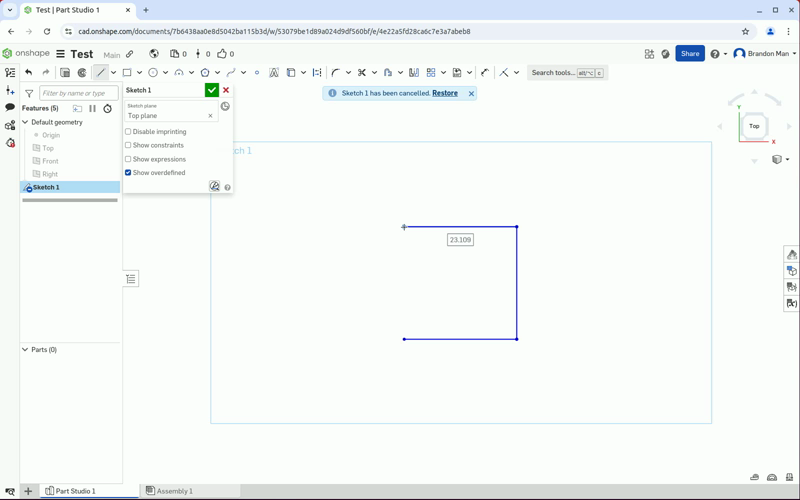
mouse_move(404, 339)
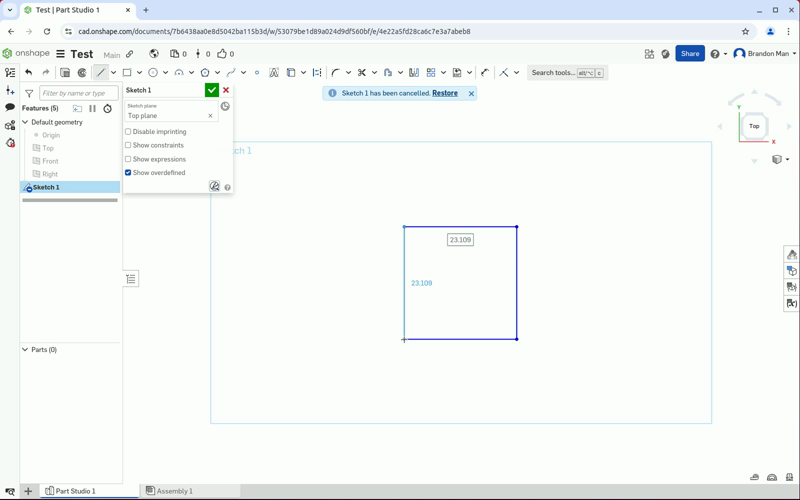
key_up(shift)
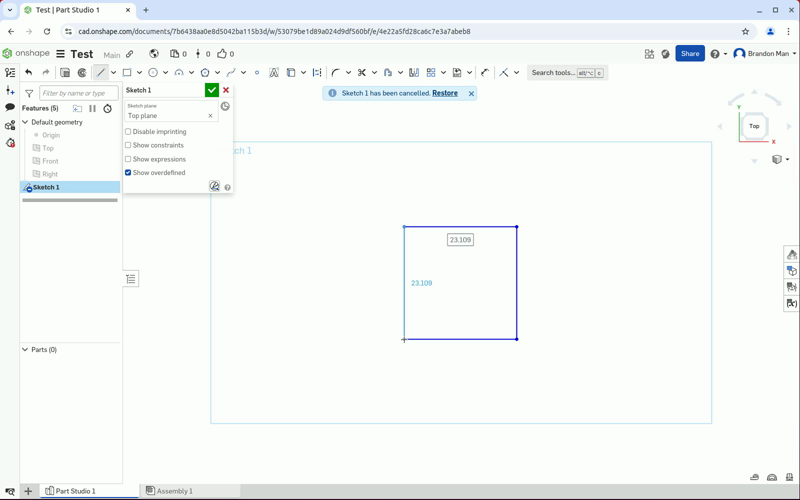
click(404, 339)
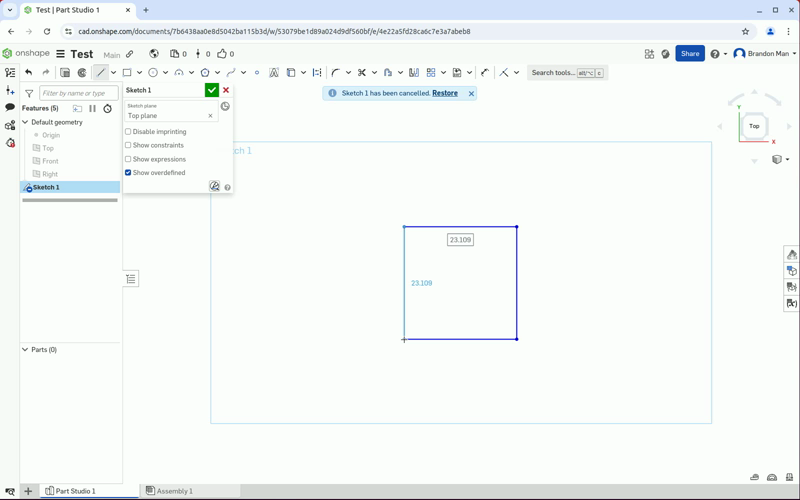
key(esc)
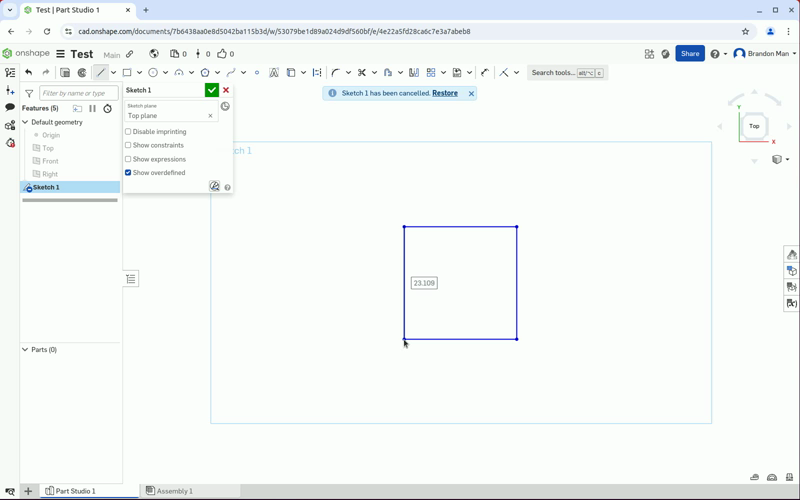
mouse_move(440, 326)
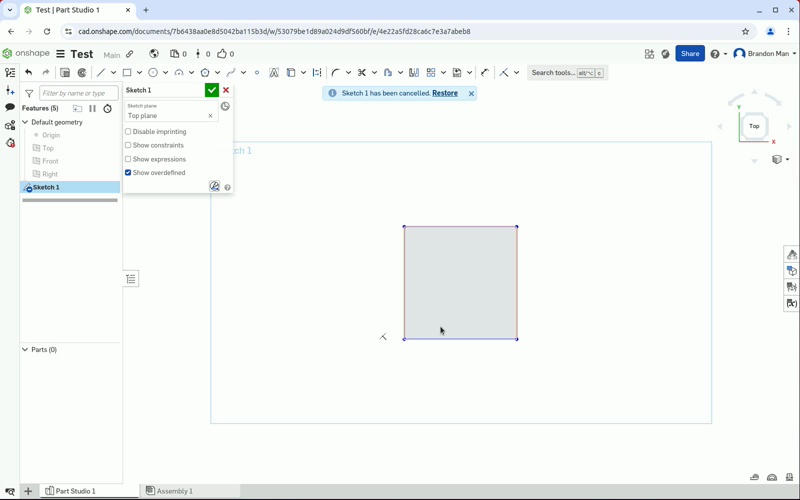
click(440, 326)
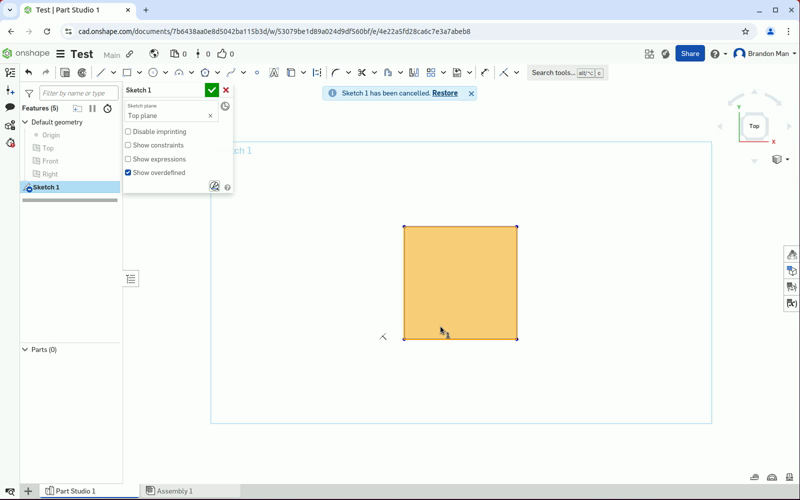
mouse_move(73, 352)
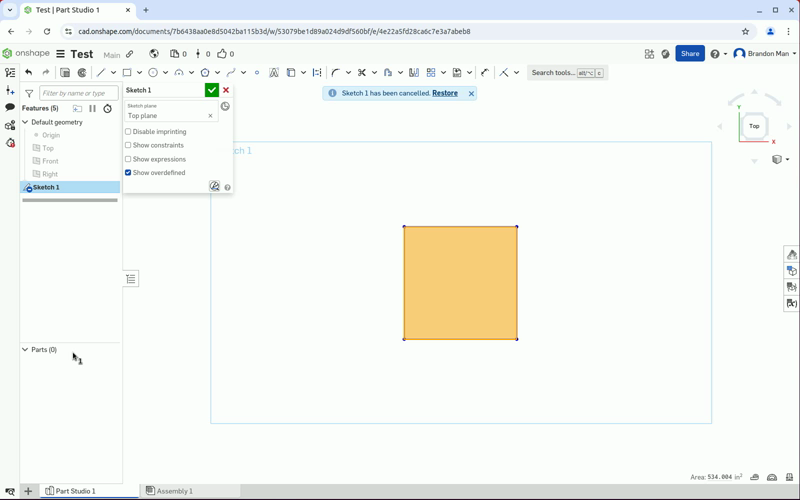
key(shift+y)
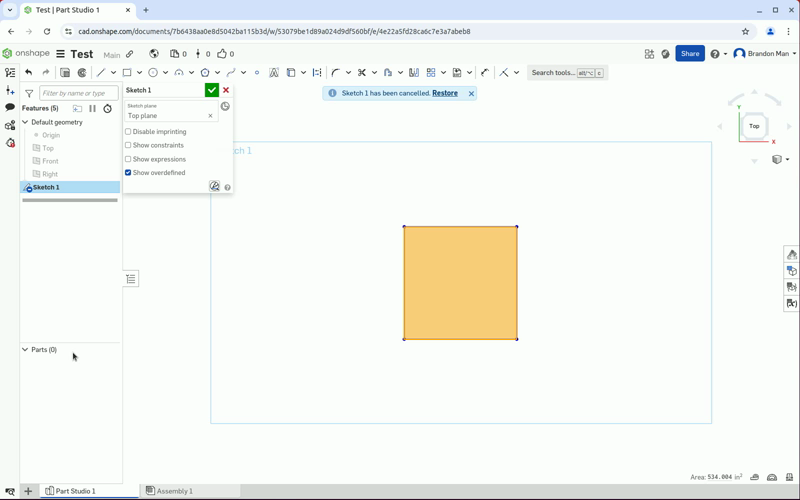
key(shift+e)
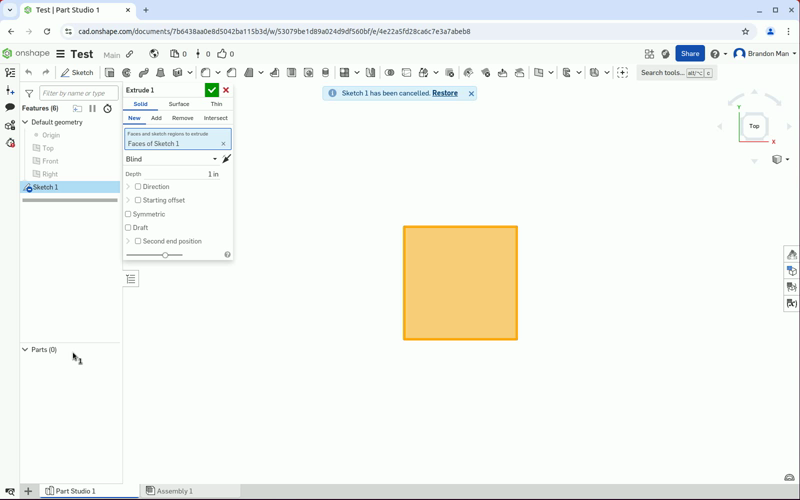
mouse_move(143, 106)
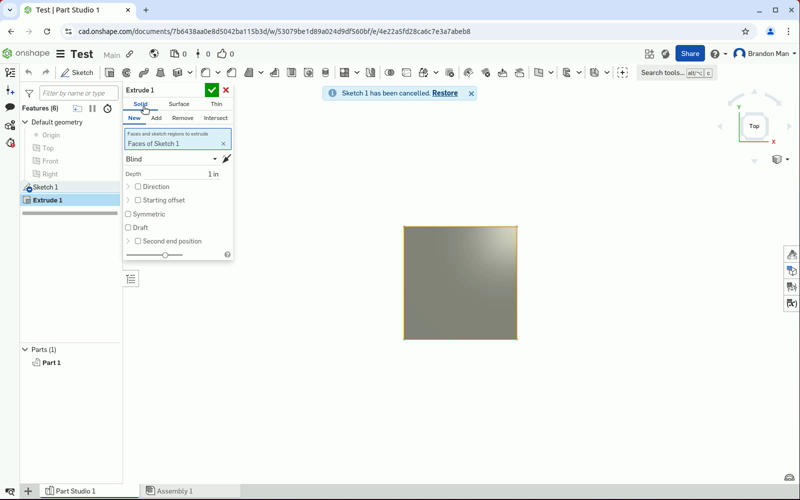
click(143, 106)
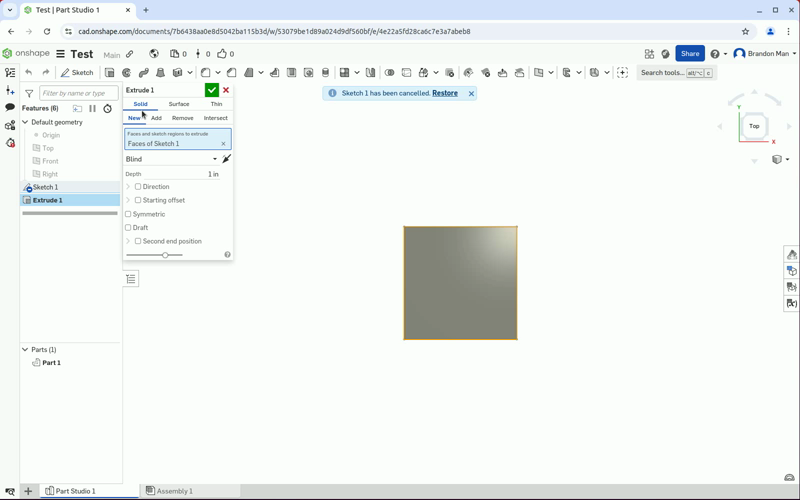
mouse_move(137, 120)
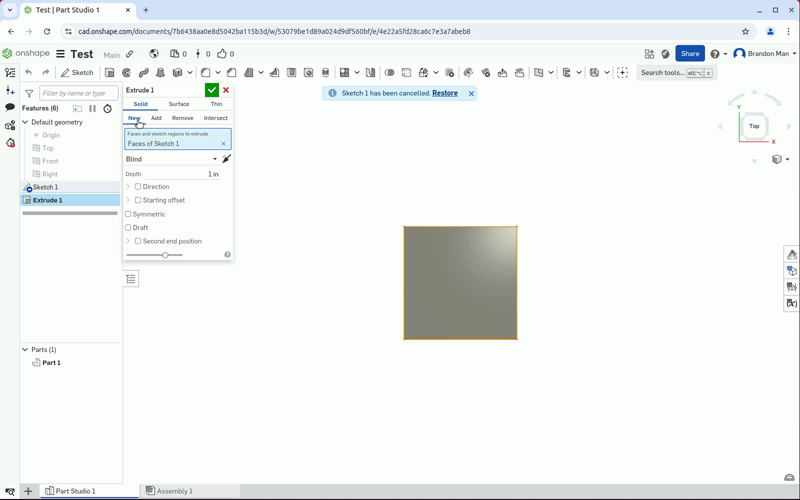
click(137, 120)
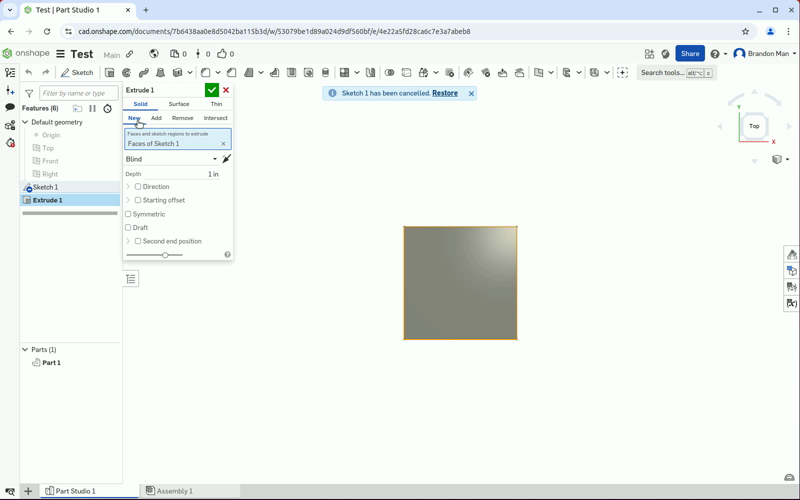
key(tab, 4)
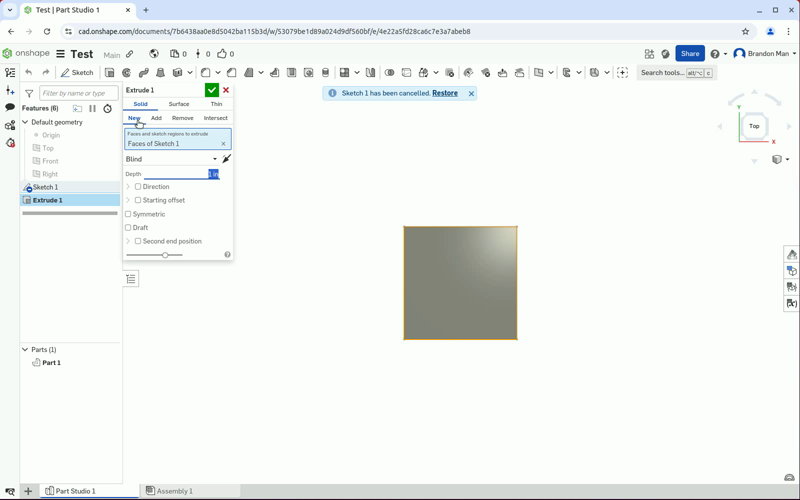
text(3.37)
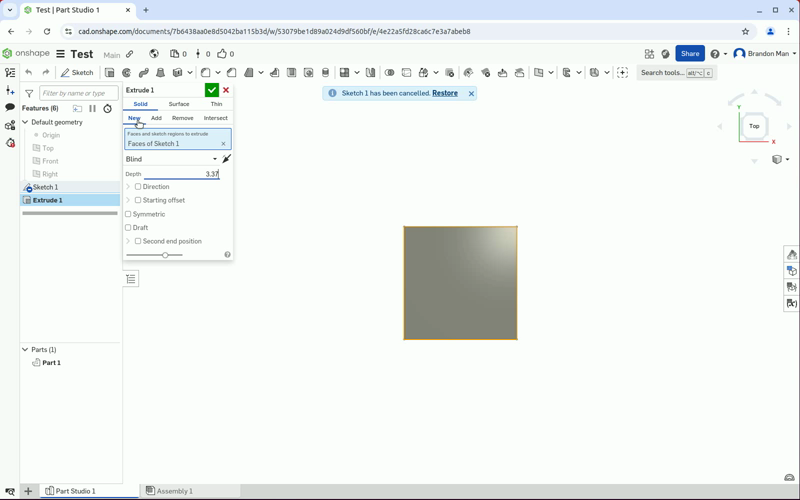
key(enter)
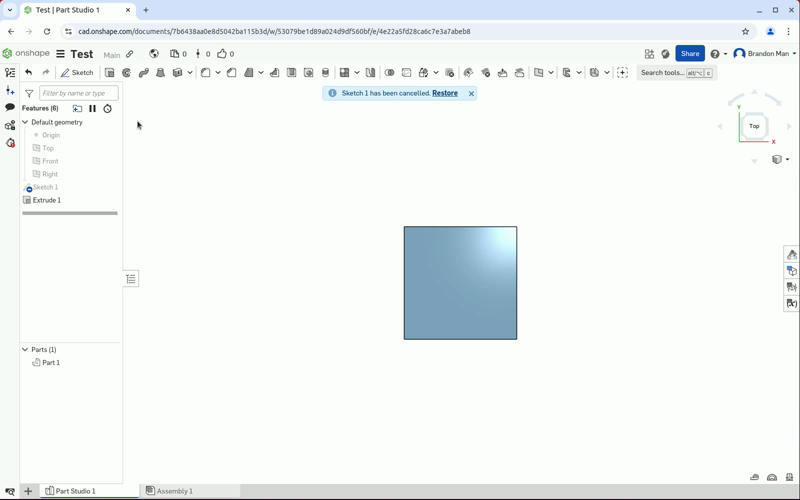
key(shift+h)
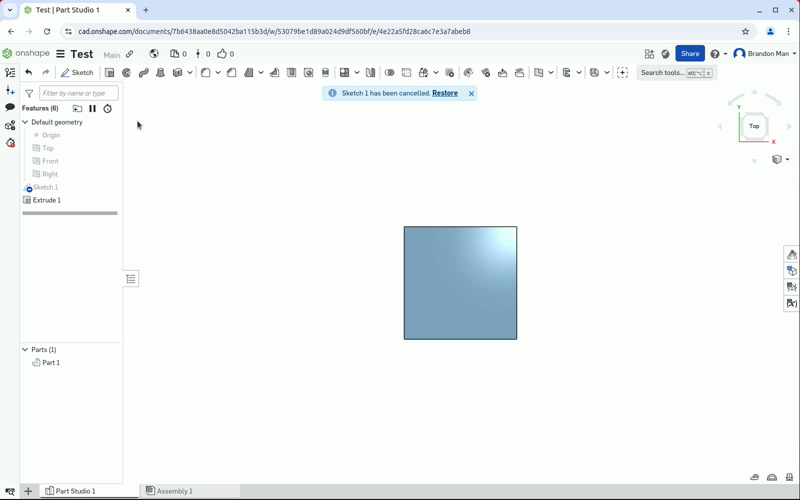
key(shift+h)
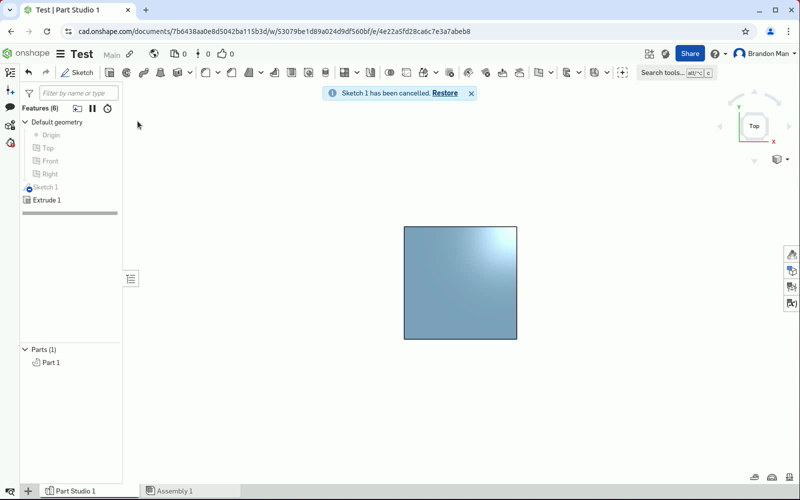
mouse_move(73, 189)
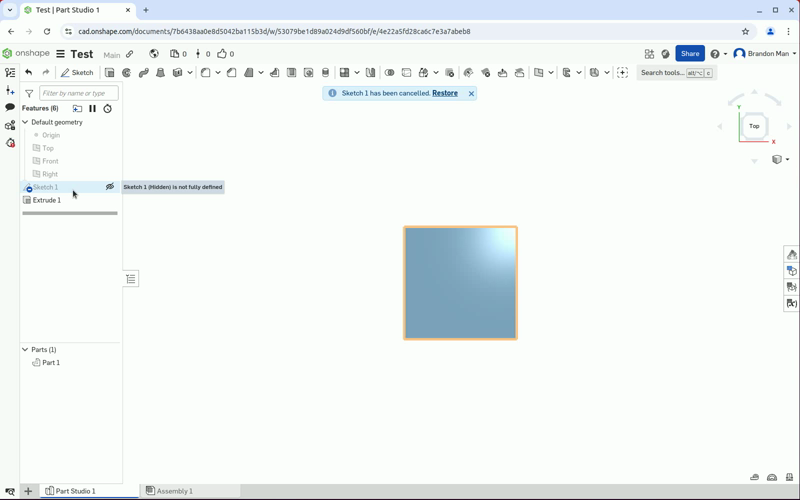
click(73, 189)
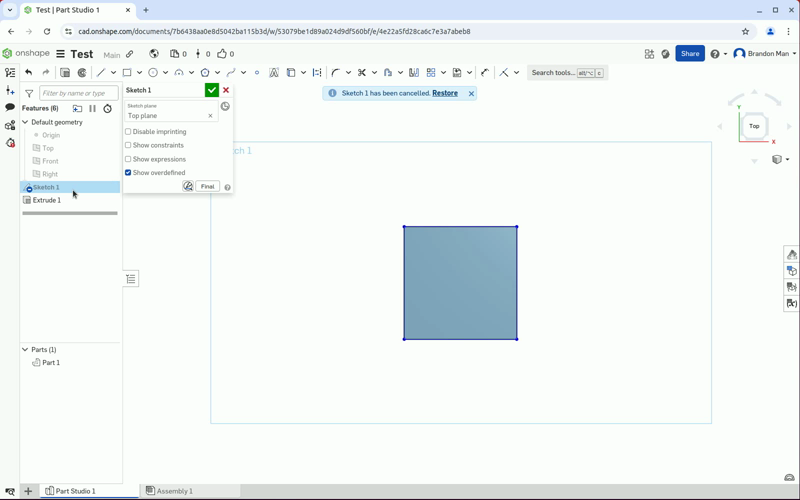
mouse_move(229, 92)
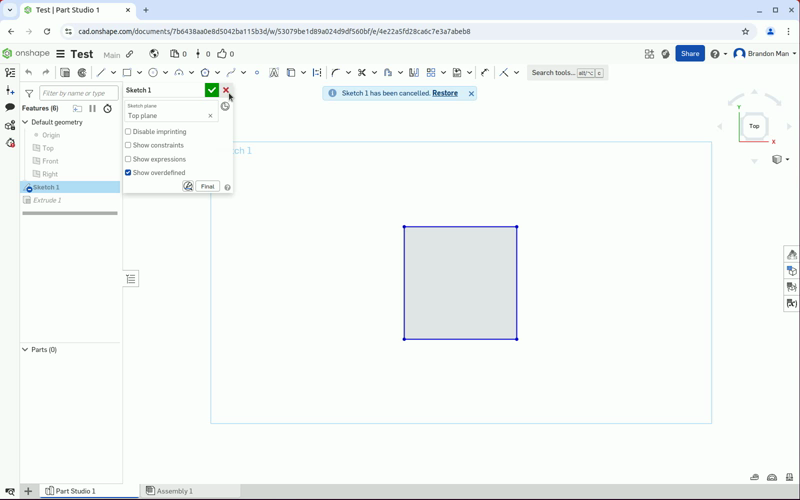
click(229, 92)
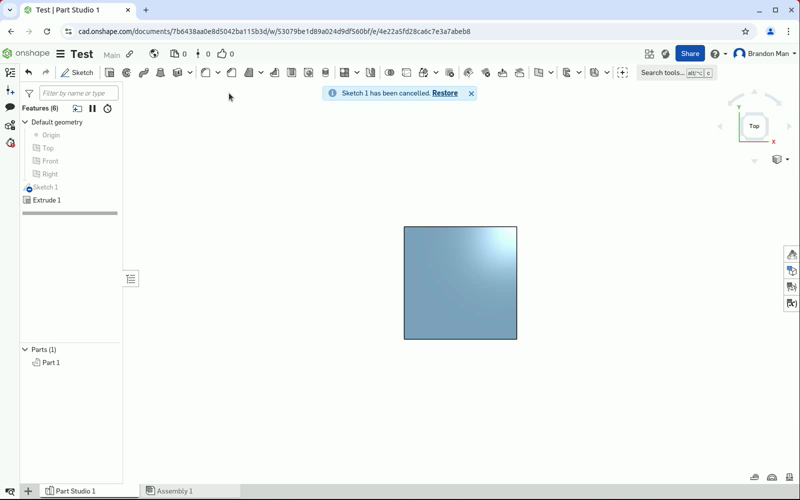
mouse_move(541, 75)
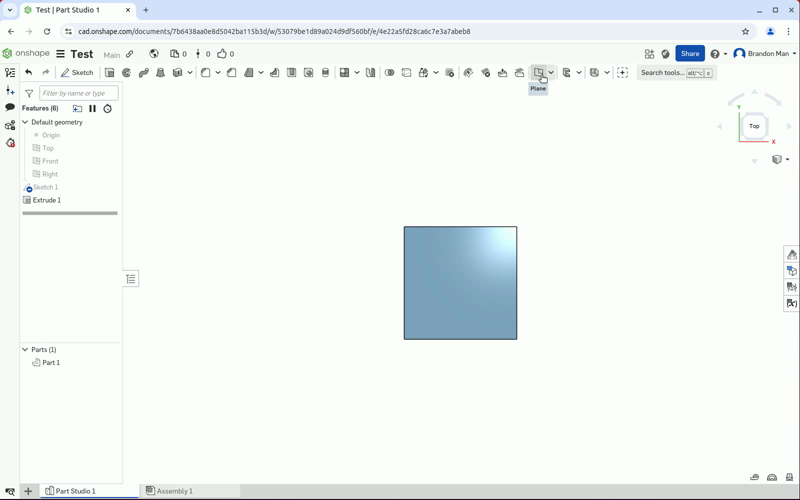
click(541, 75)
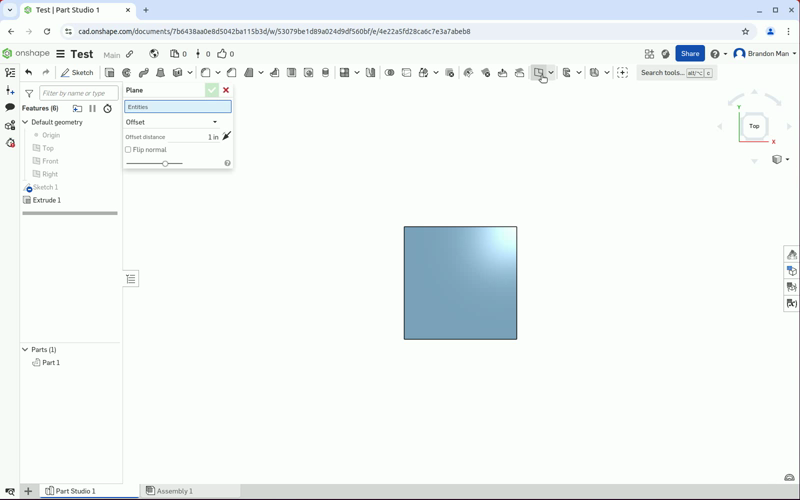
mouse_move(73, 150)
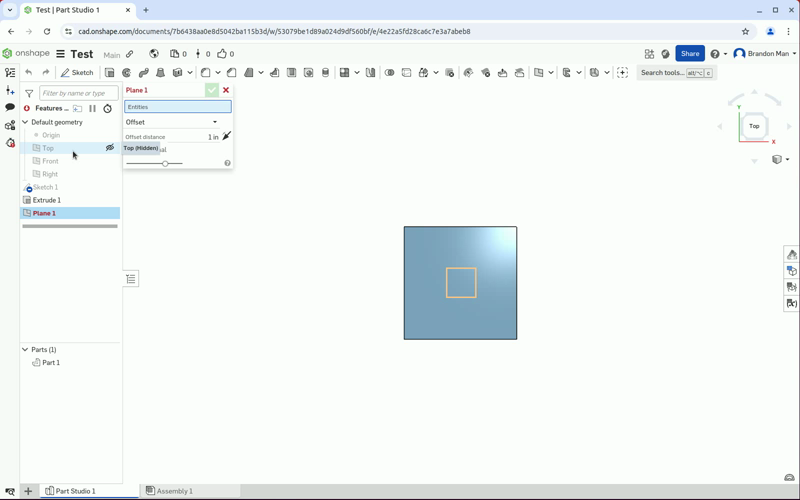
click(73, 150)
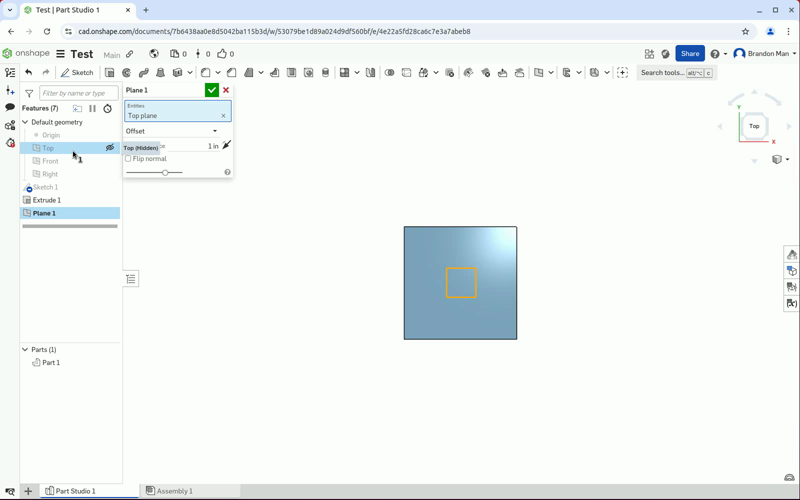
key(tab, 2)
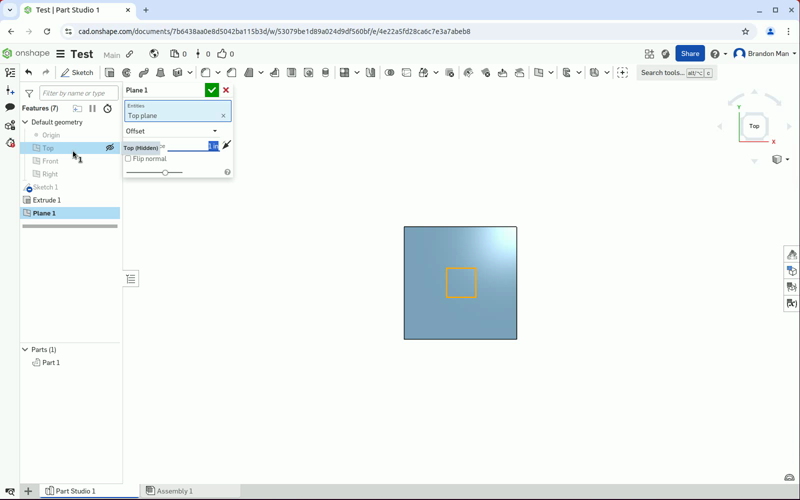
text(3.358)
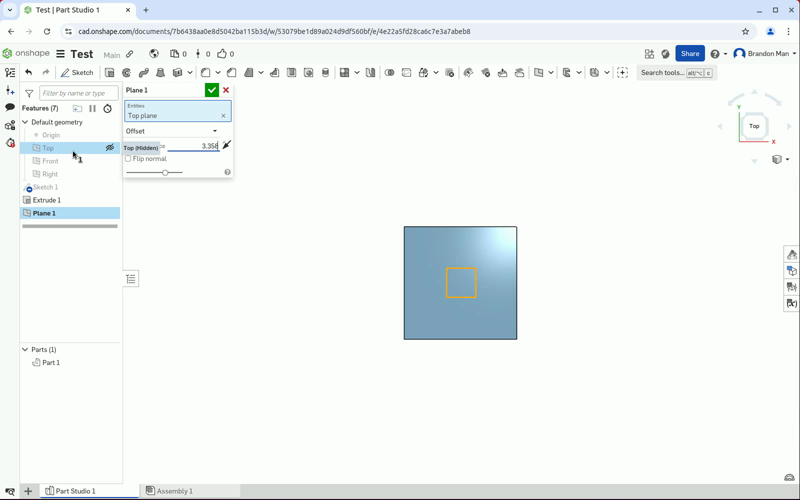
key(enter, 2)
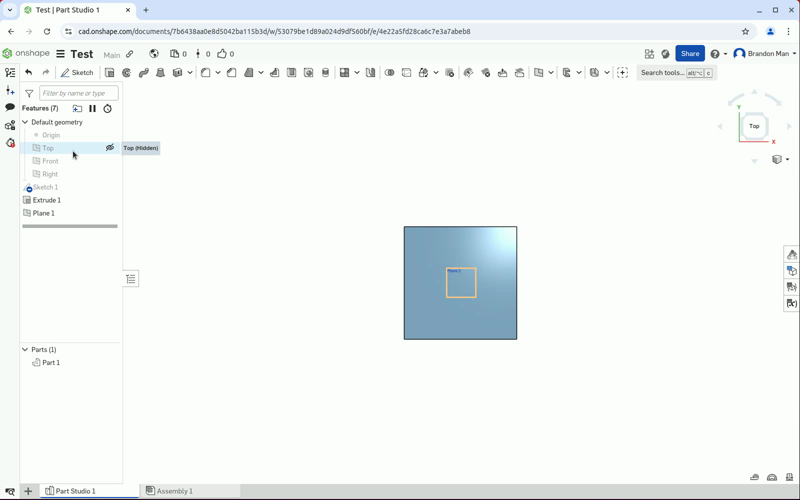
key(shift+s)
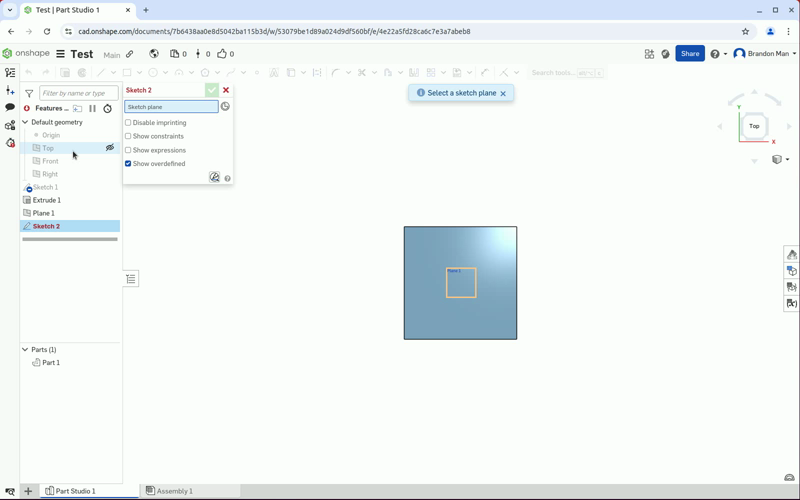
mouse_move(73, 215)
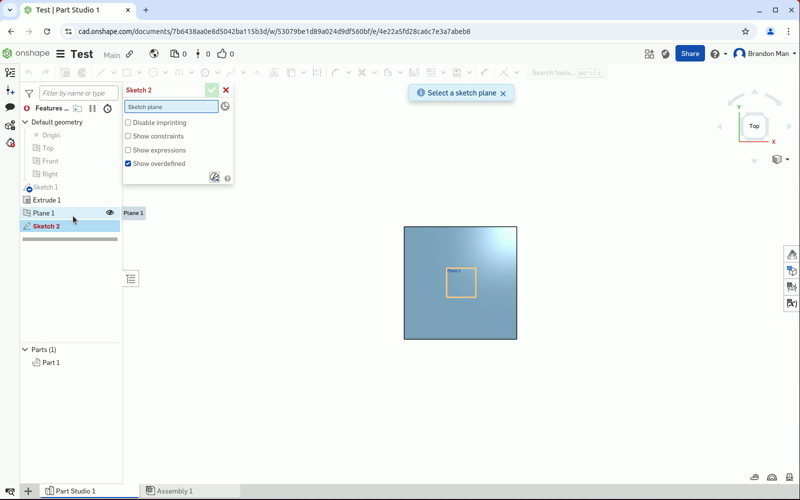
click(73, 215)
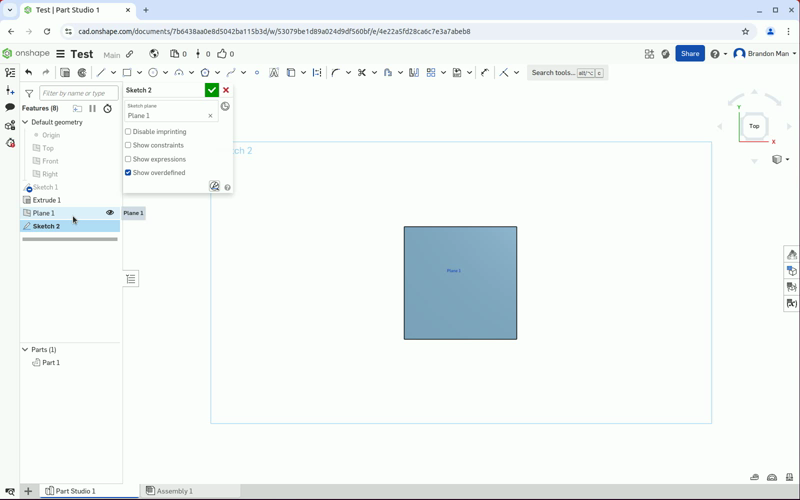
mouse_move(73, 352)
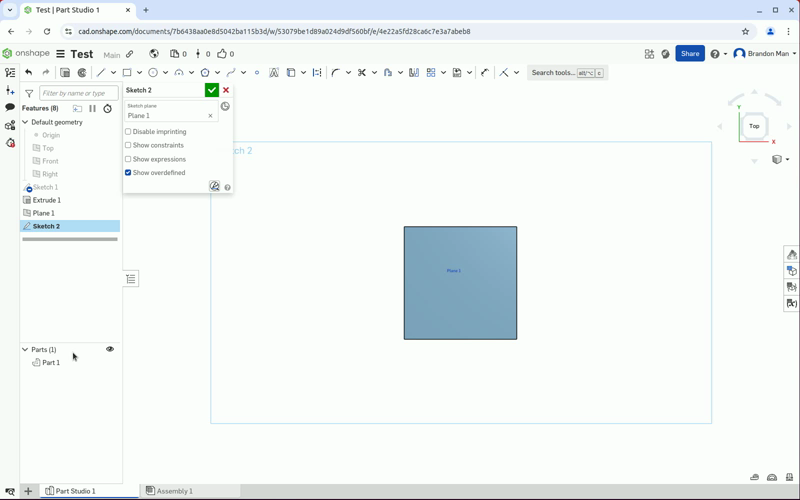
key(y)
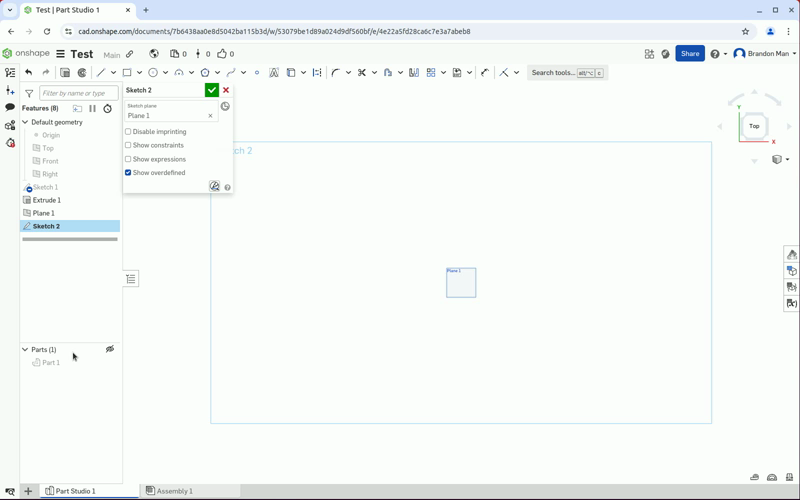
key(l)
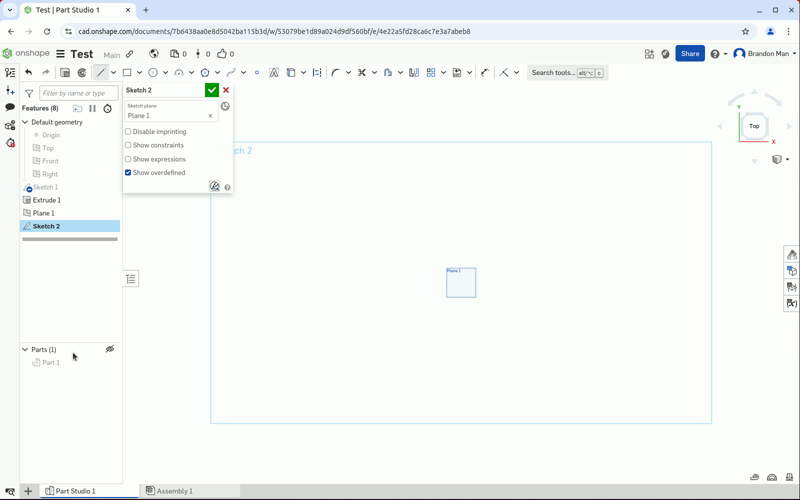
key_down(shift)
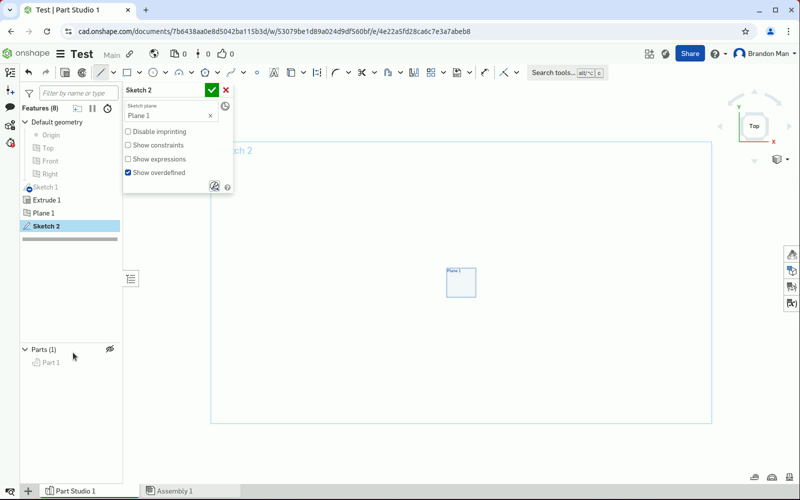
mouse_move(404, 339)
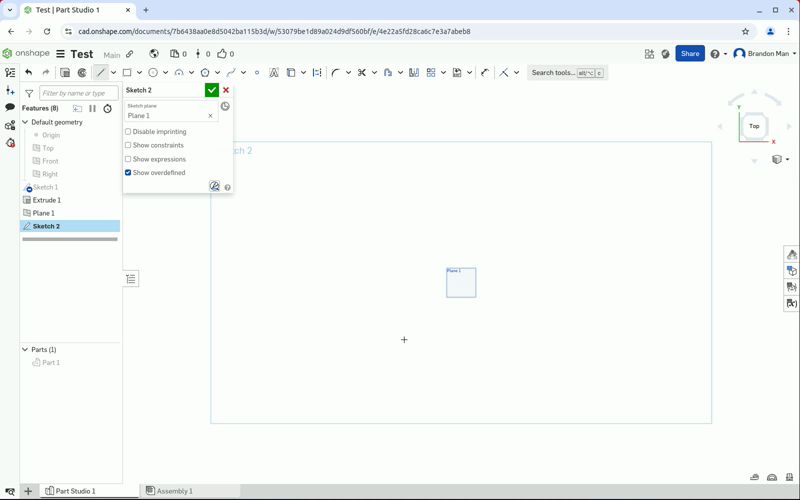
click(404, 339)
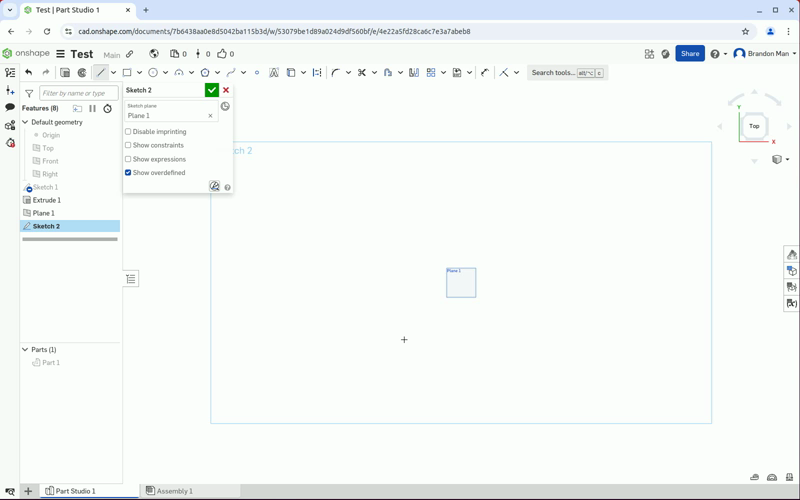
key_up(shift)
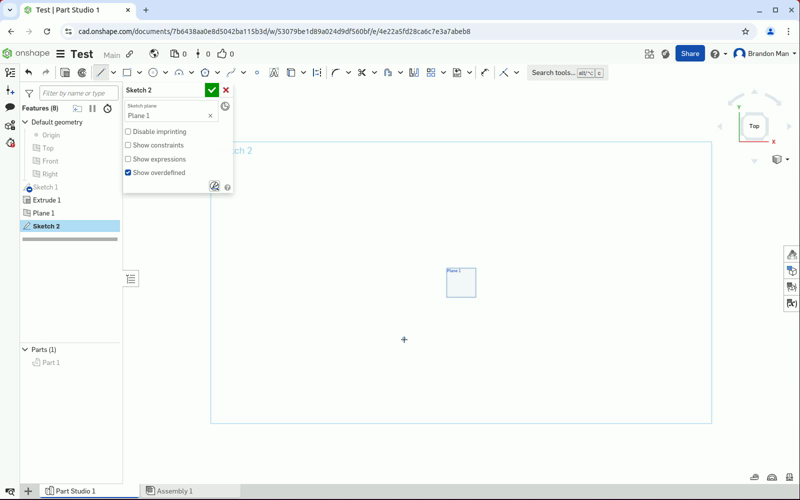
key_down(shift)
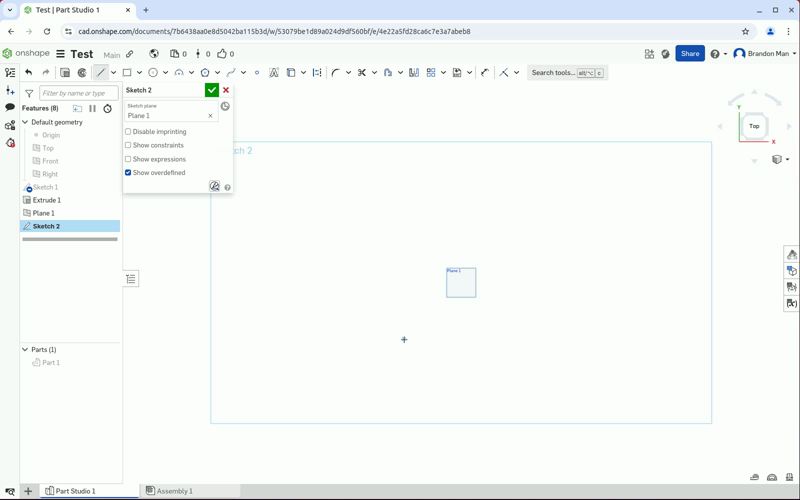
mouse_move(434, 339)
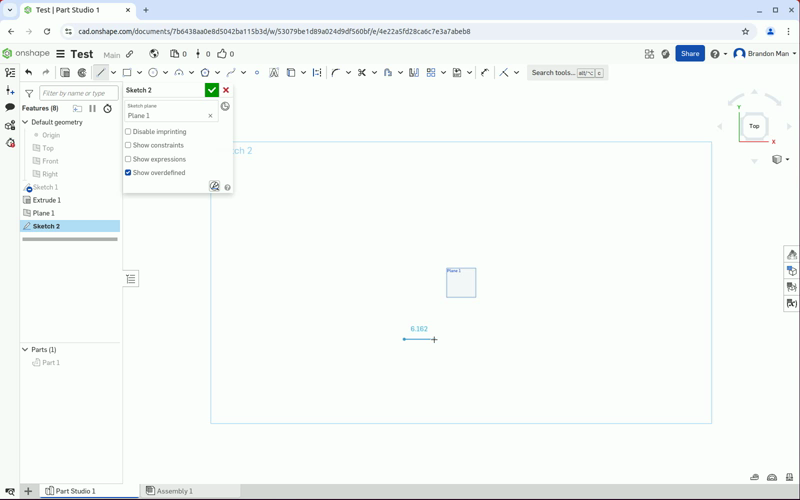
mouse_move(426, 339)
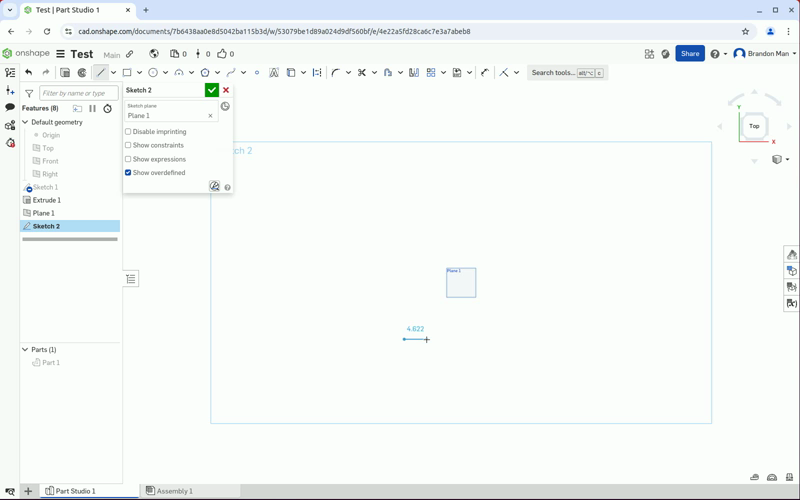
click(426, 339)
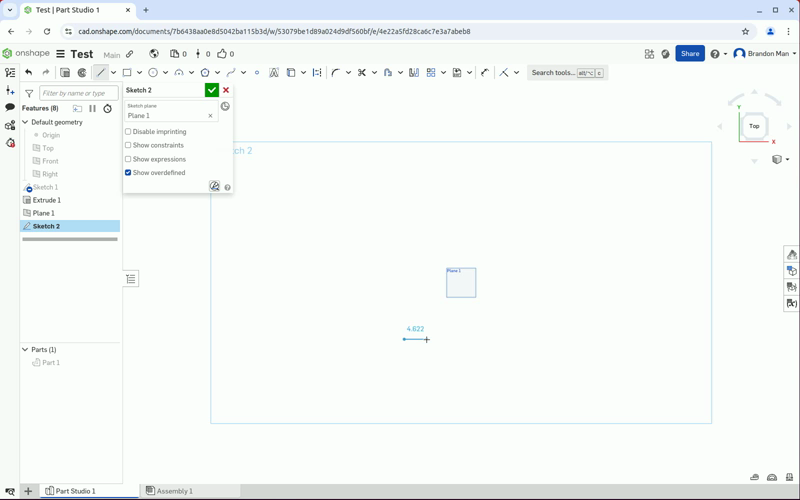
key_up(shift)
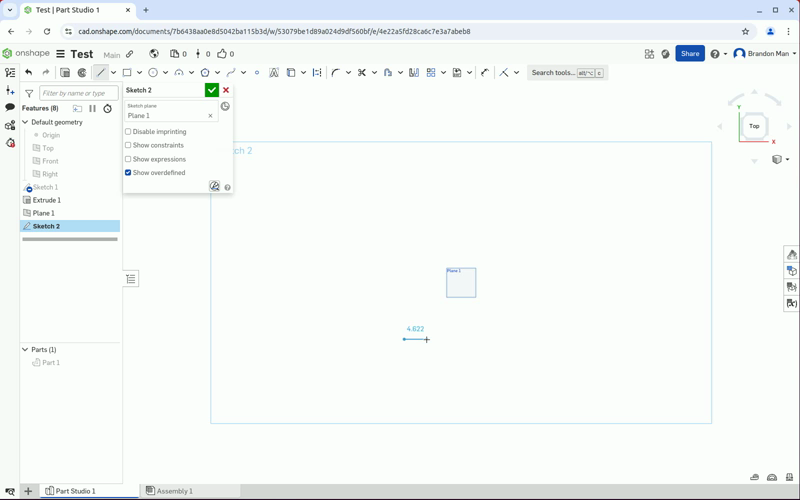
key_down(shift)
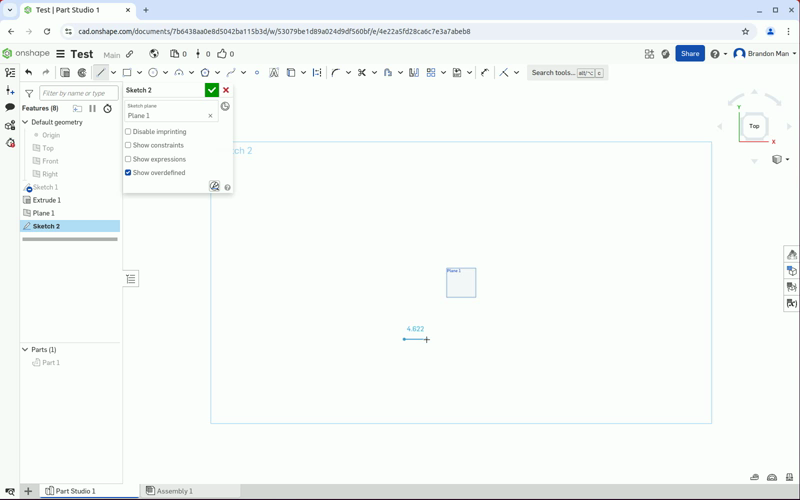
mouse_move(426, 249)
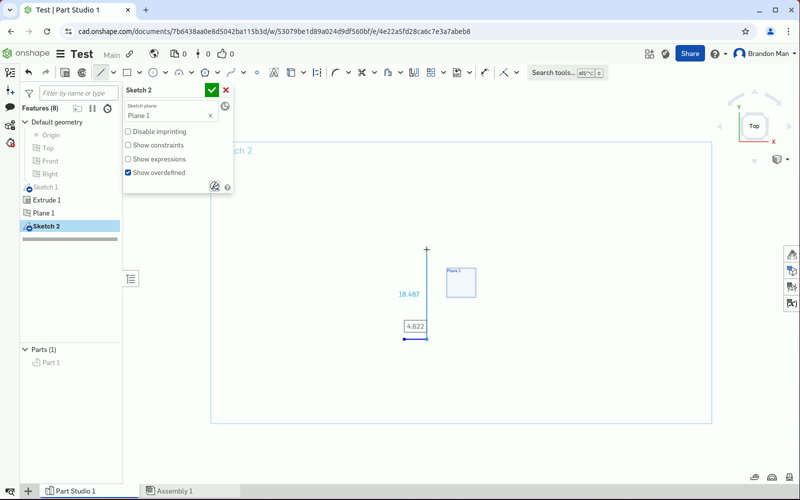
click(426, 249)
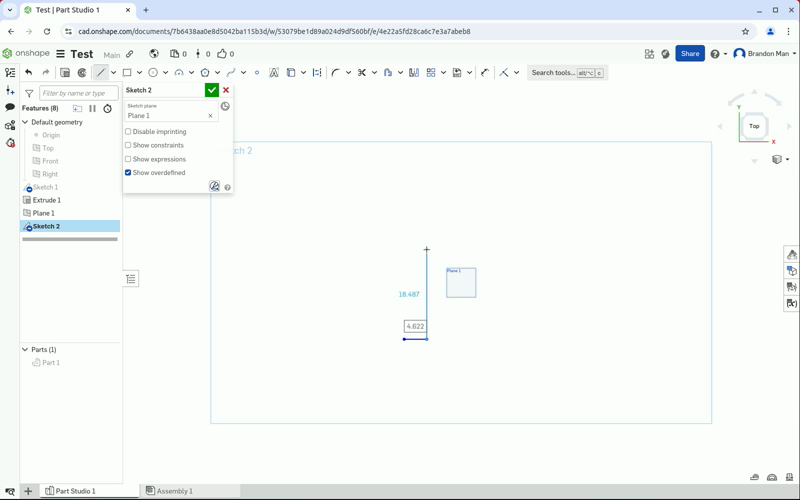
key_up(shift)
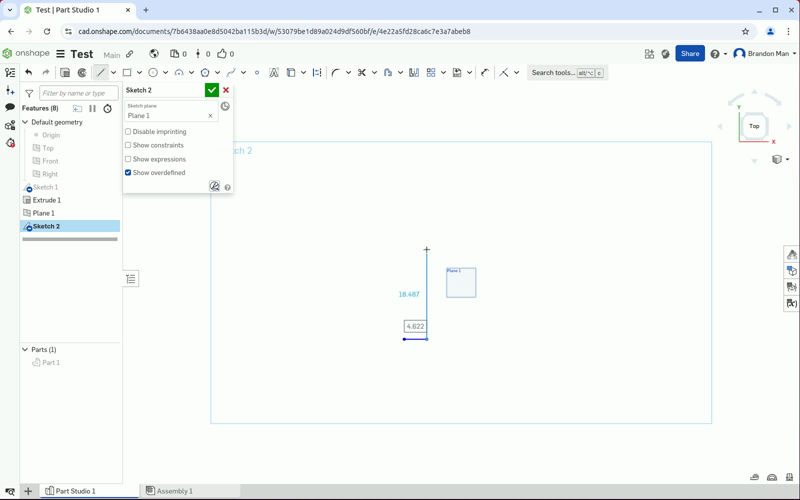
key_down(shift)
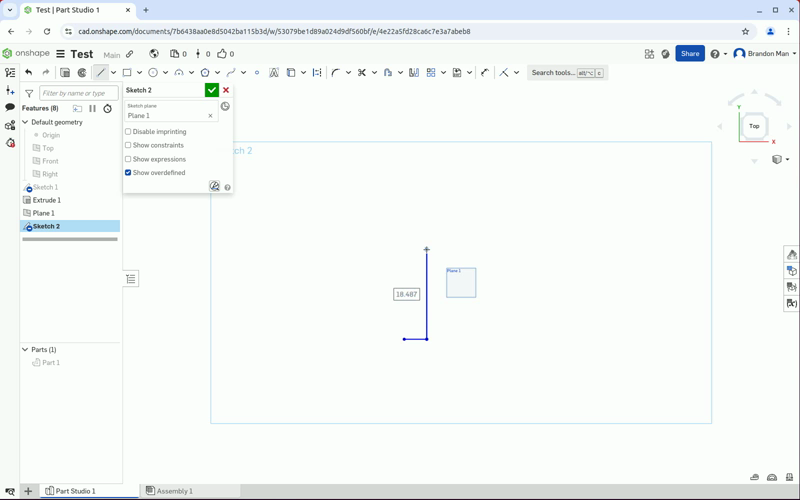
mouse_move(516, 249)
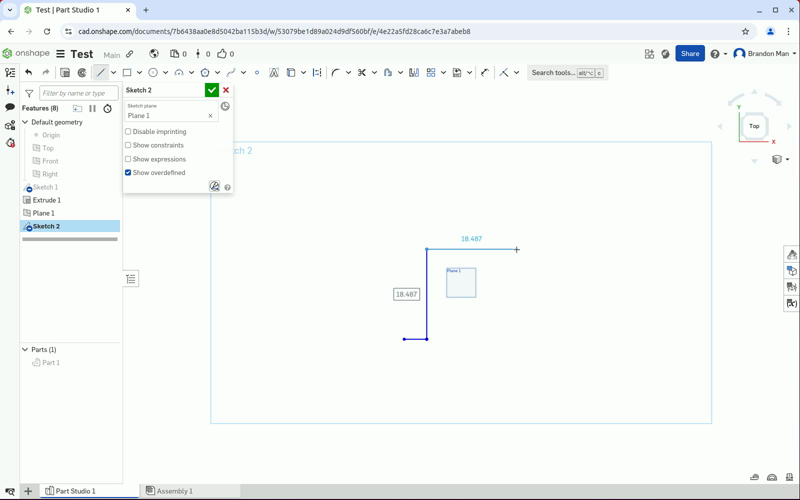
click(516, 249)
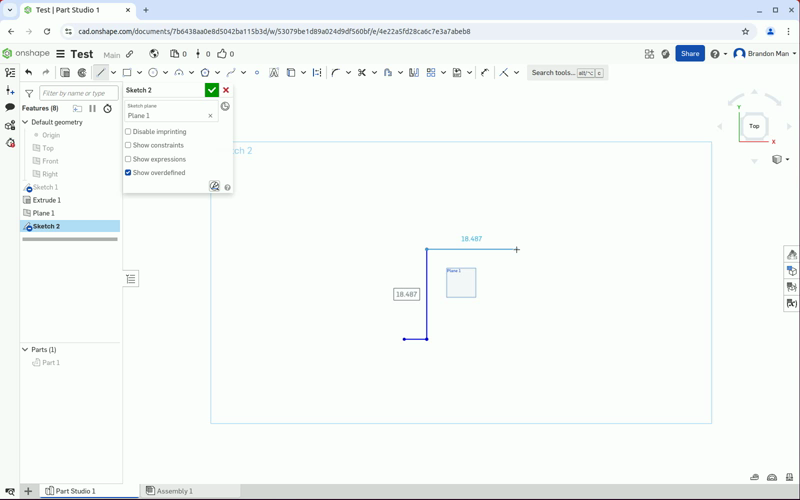
key_up(shift)
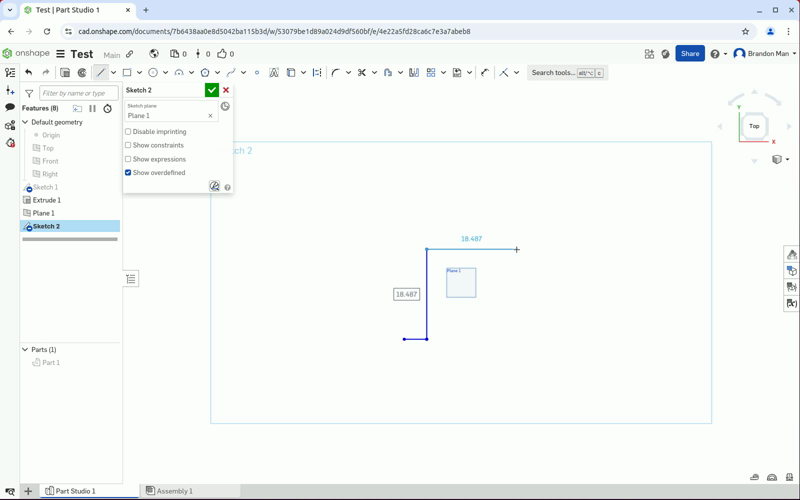
key_down(shift)
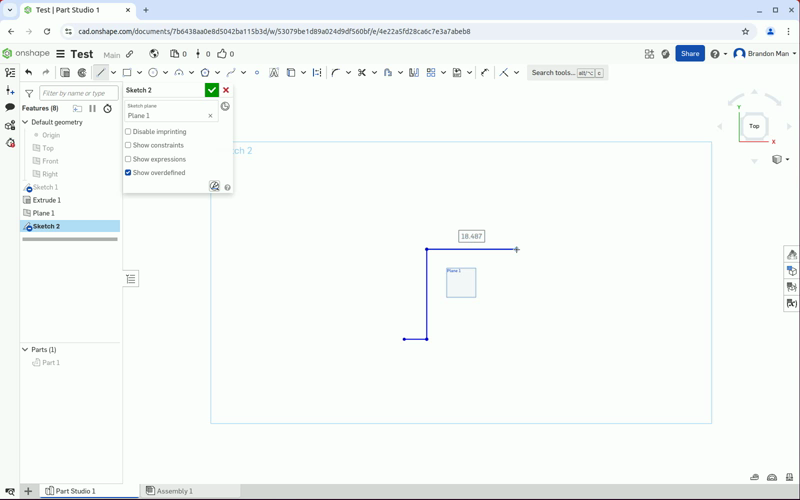
mouse_move(546, 249)
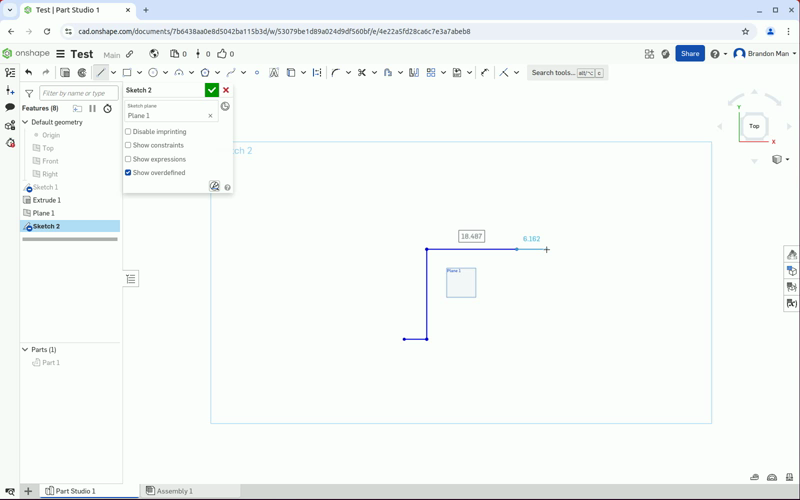
mouse_move(516, 226)
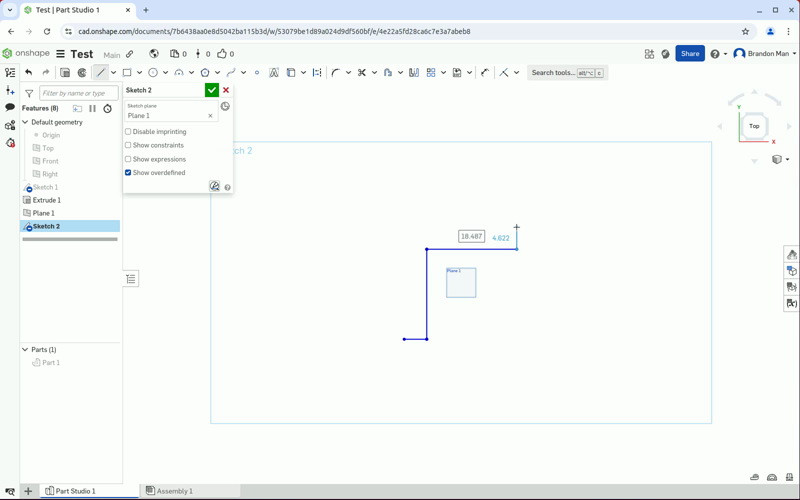
click(516, 226)
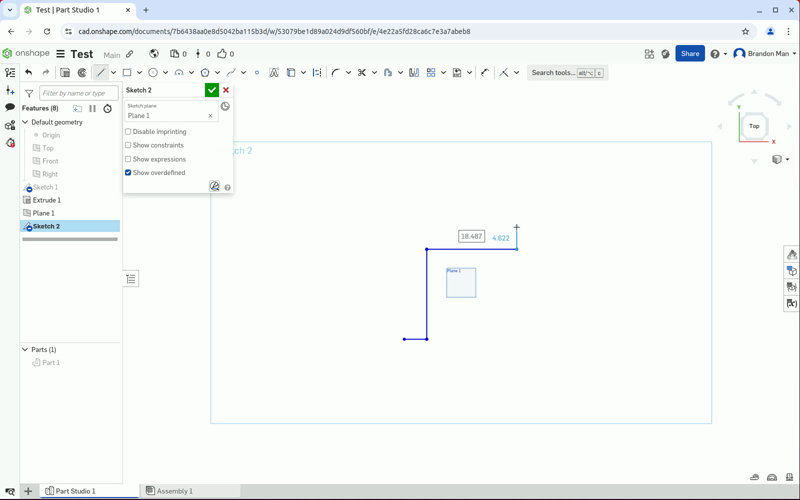
key_up(shift)
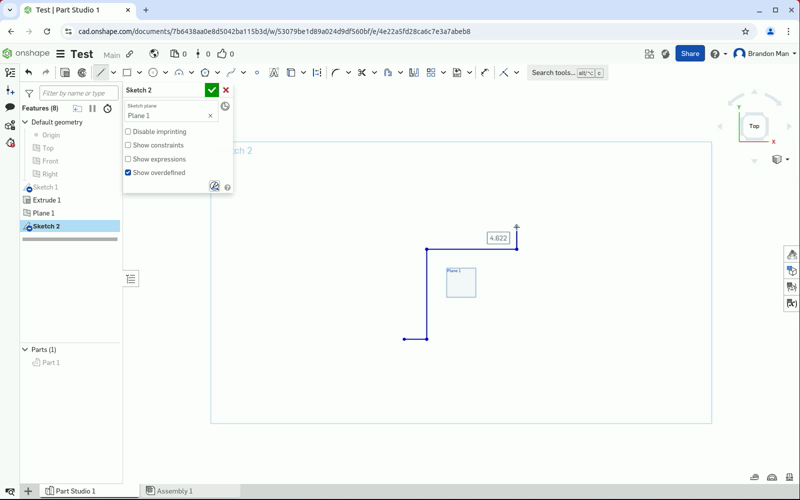
key_down(shift)
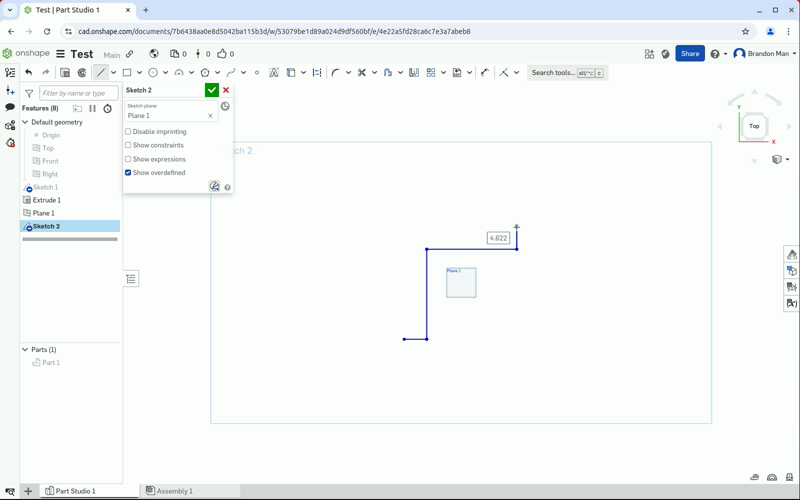
mouse_move(404, 226)
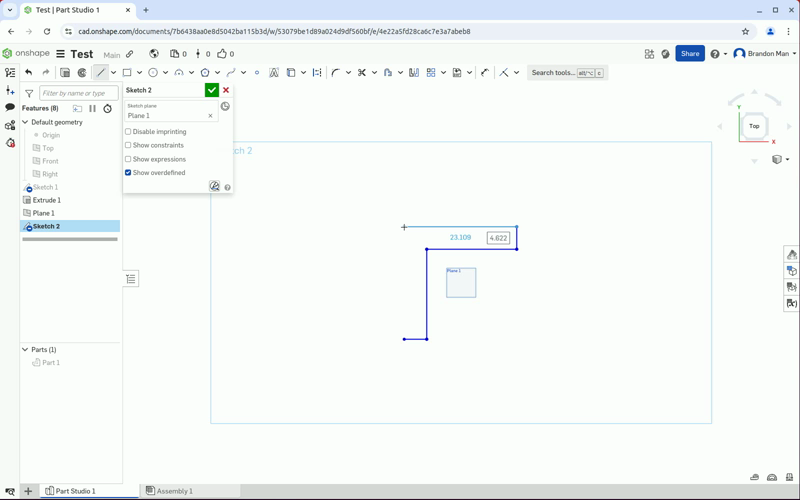
click(404, 226)
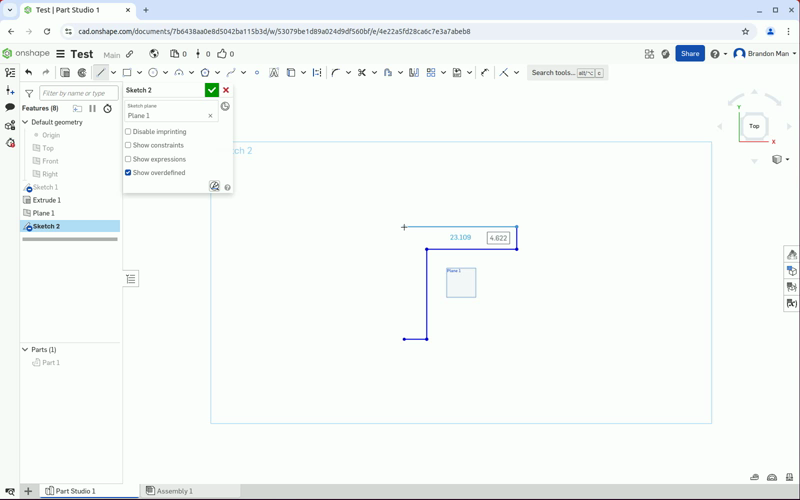
key_up(shift)
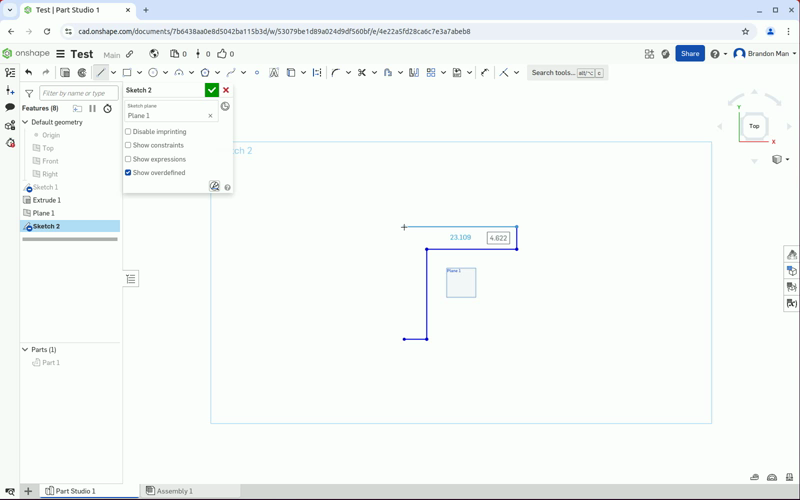
key_down(shift)
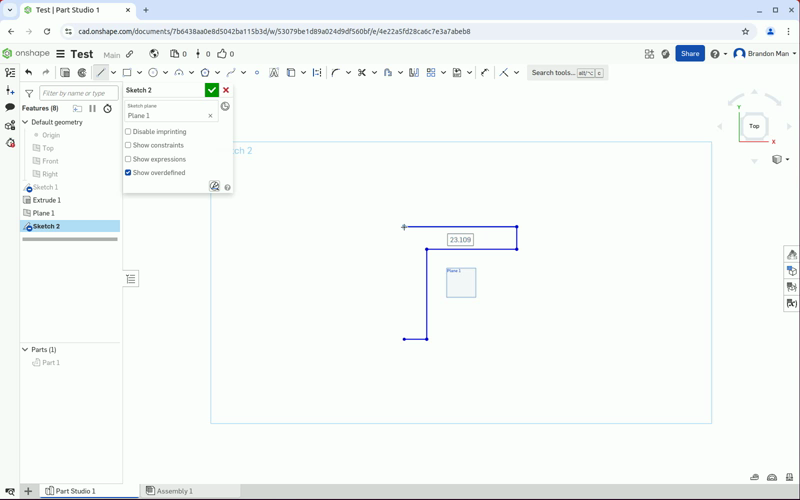
mouse_move(404, 339)
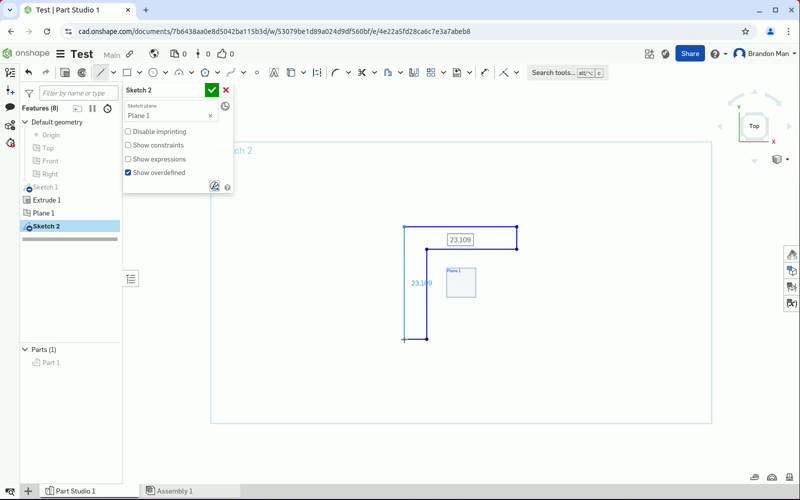
key_up(shift)
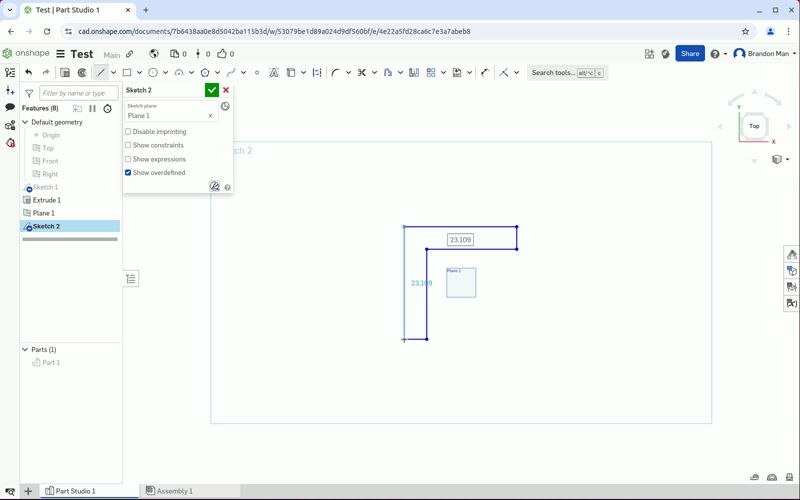
click(404, 339)
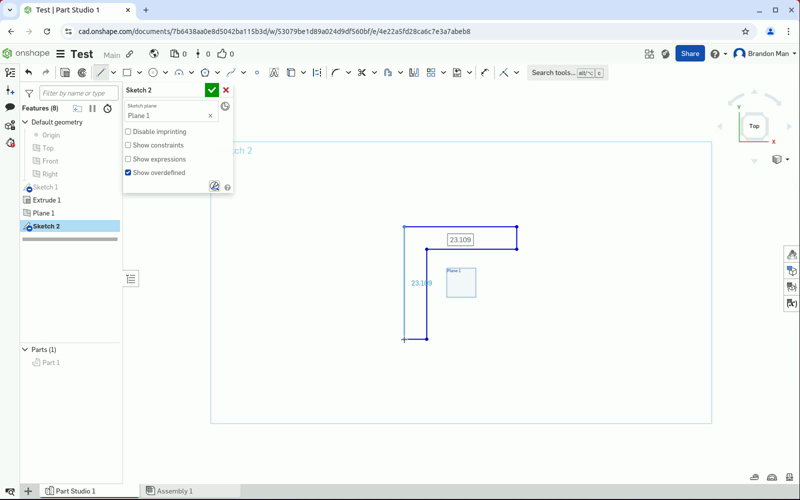
key(esc)
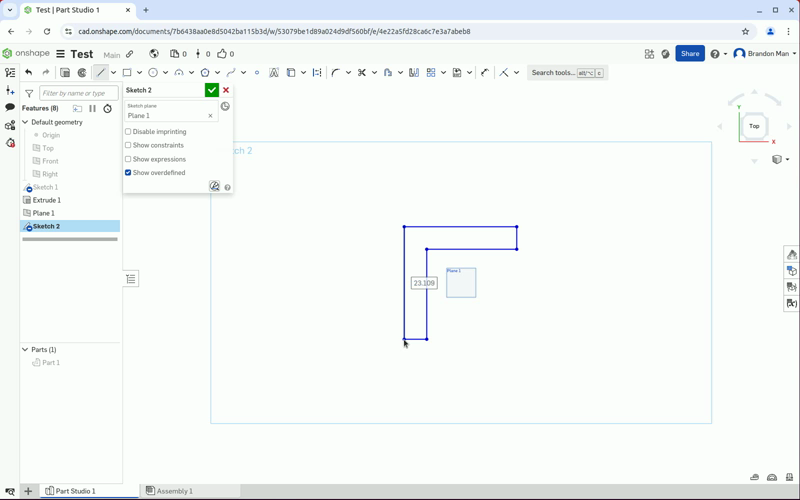
mouse_move(492, 238)
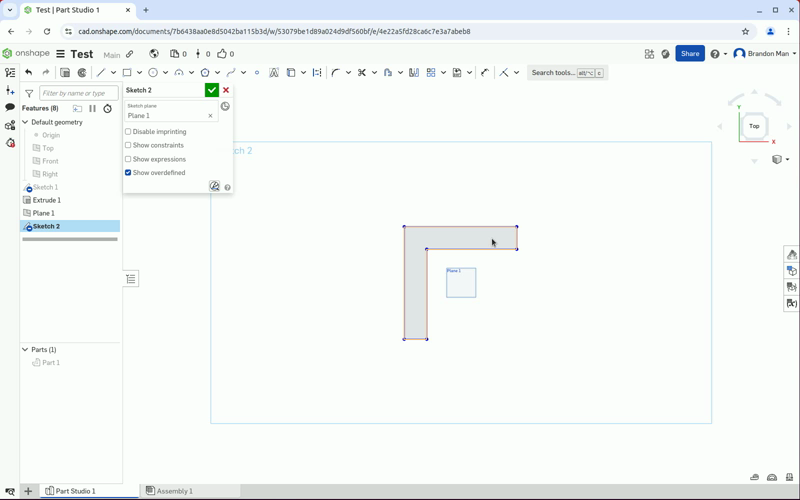
click(492, 238)
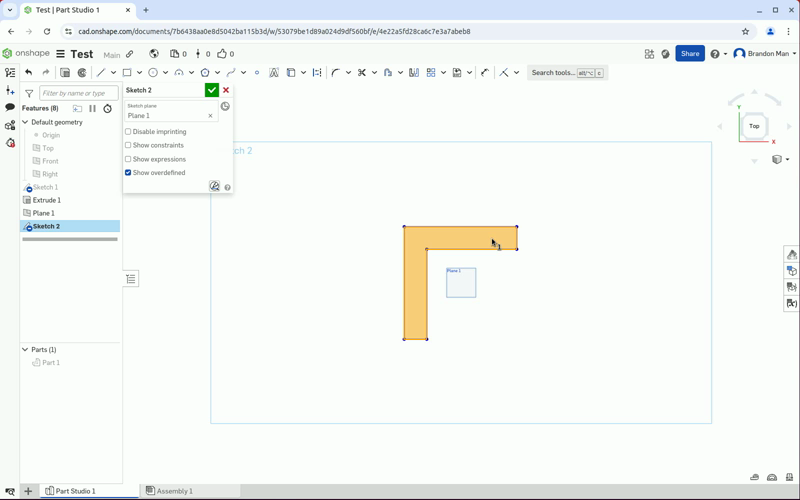
mouse_move(73, 352)
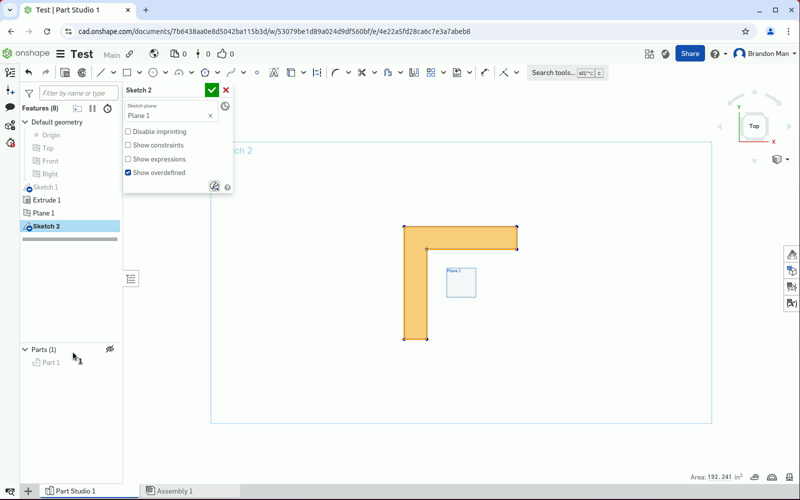
key(shift+y)
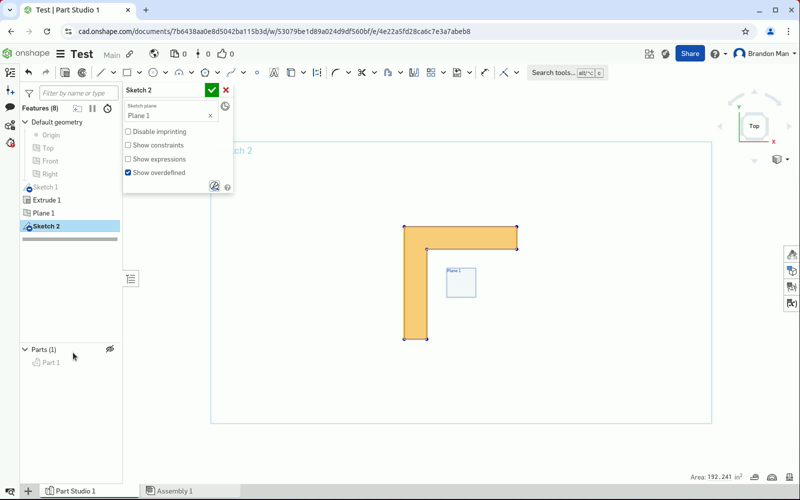
key(shift+e)
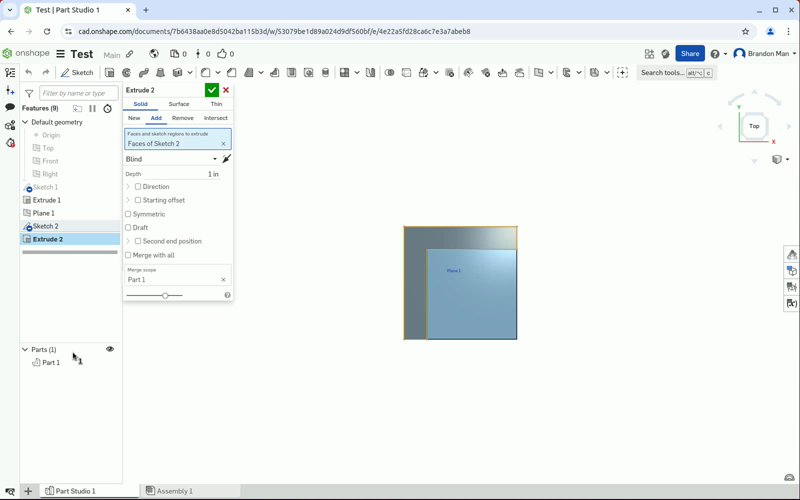
mouse_move(143, 106)
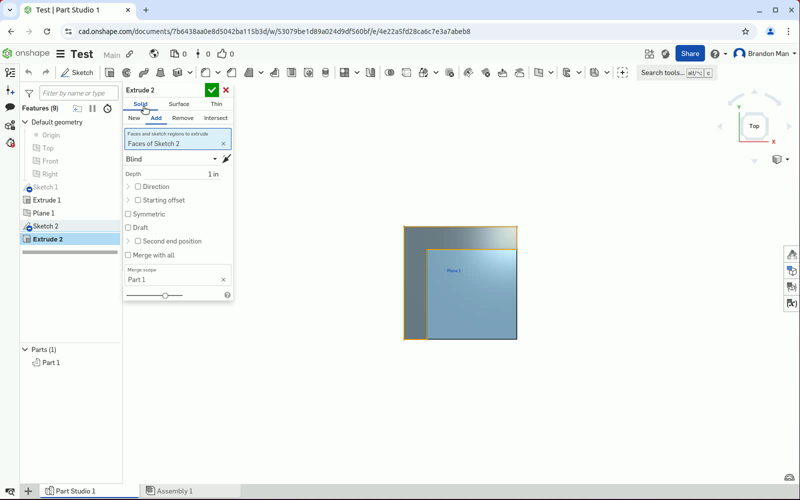
click(143, 106)
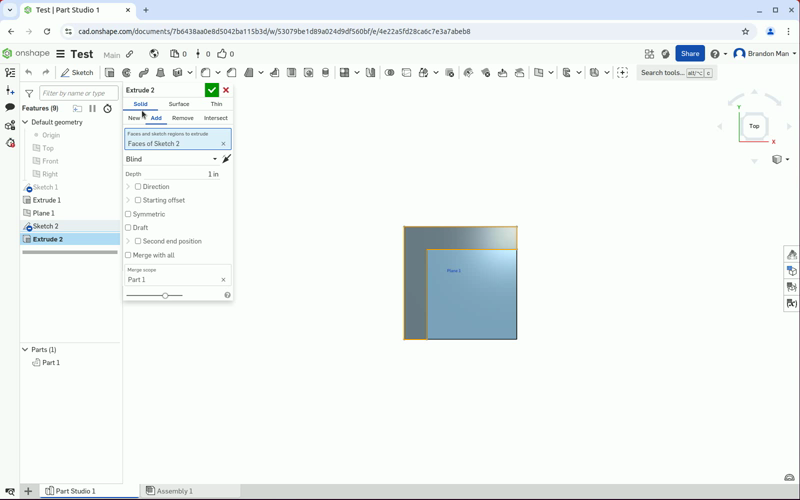
mouse_move(137, 120)
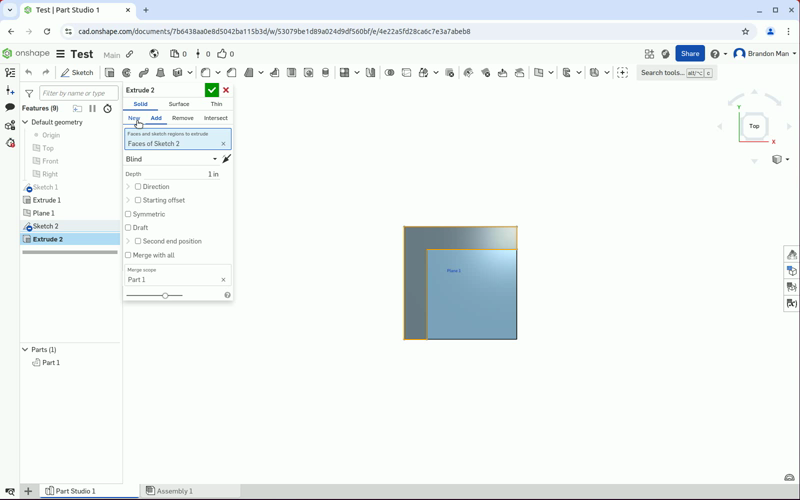
click(137, 120)
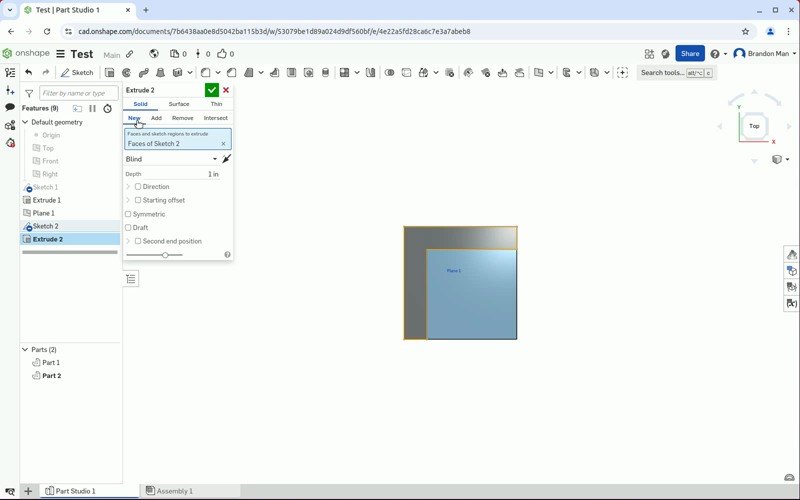
key(tab, 4)
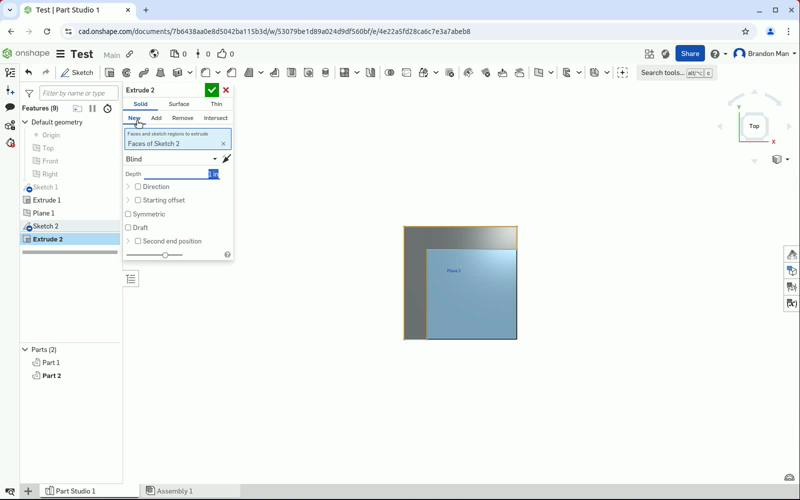
text(5.777)
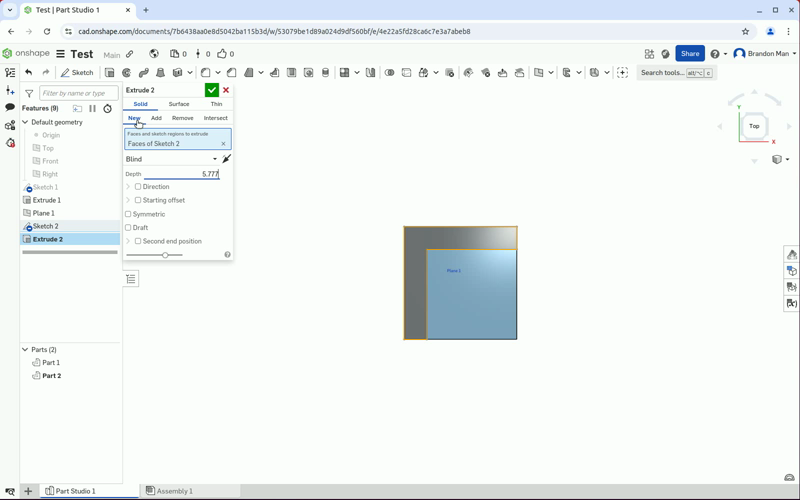
key(enter)
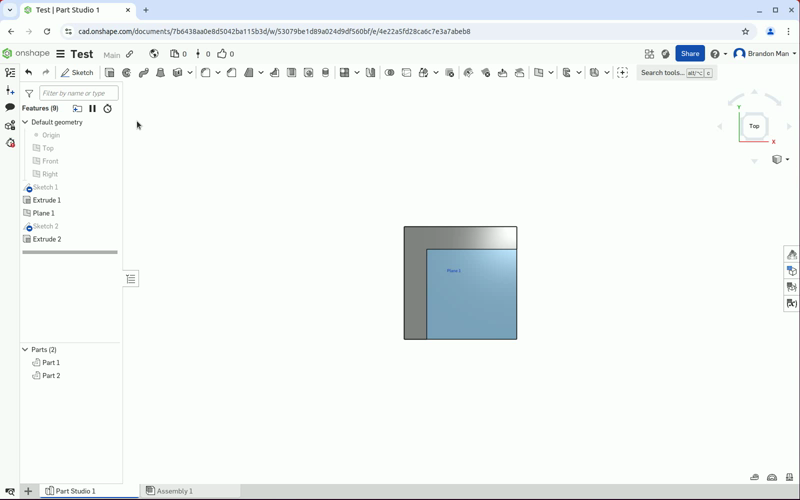
key(shift+h)
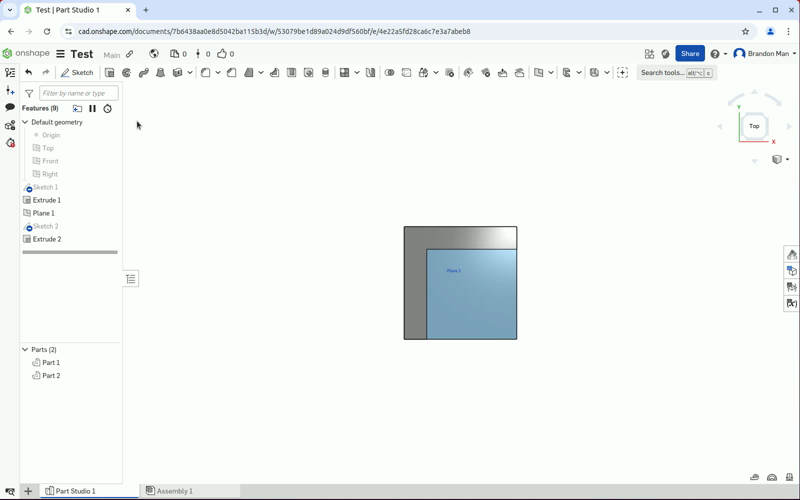
key(shift+h)
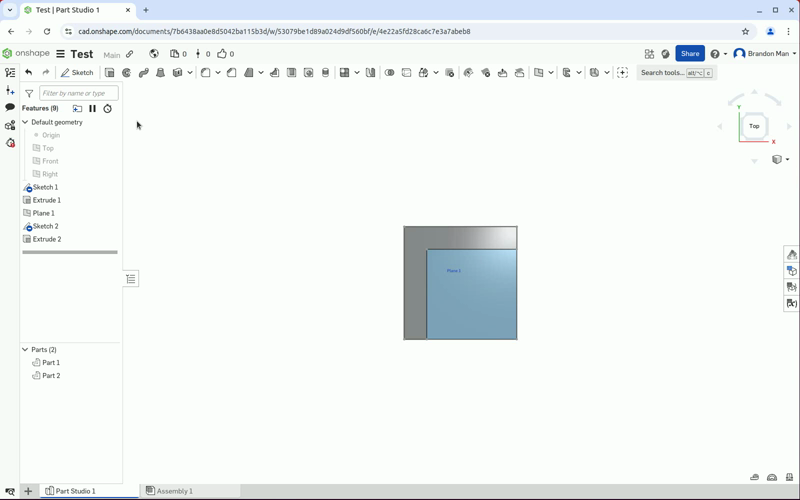
key(shift+7)
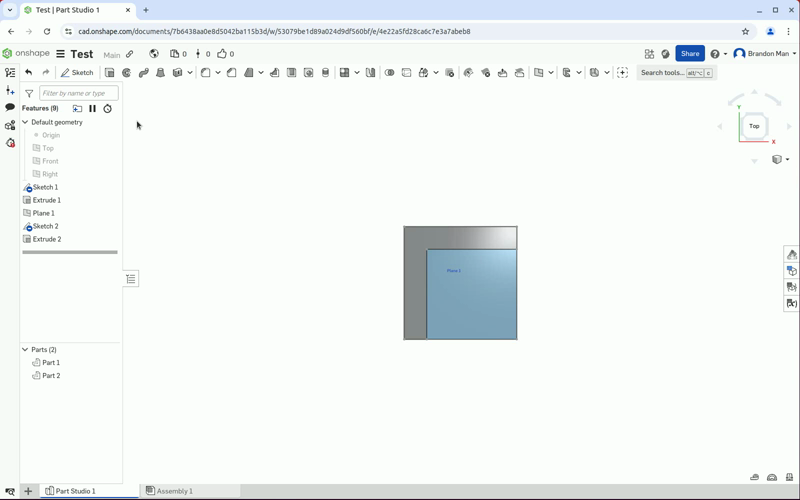
key(up, 3)
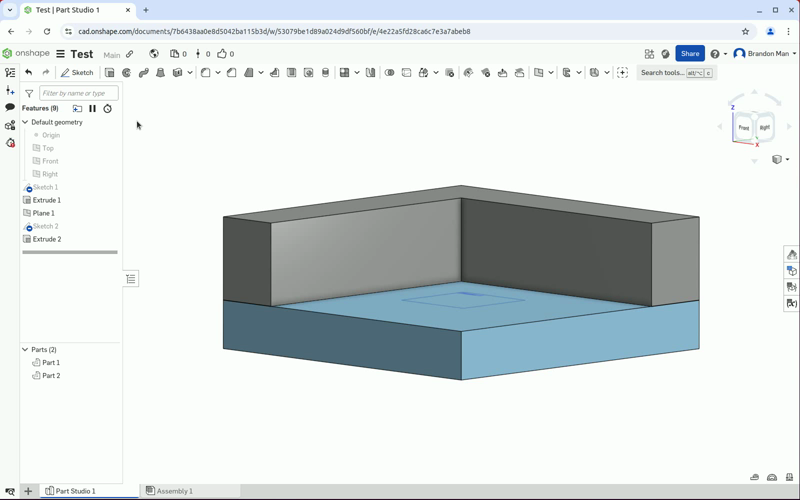
key(left, 3)
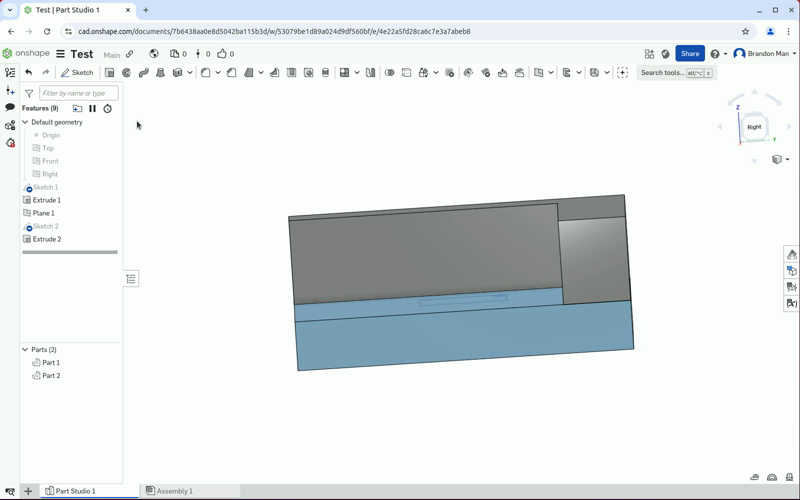
key(right, 3)
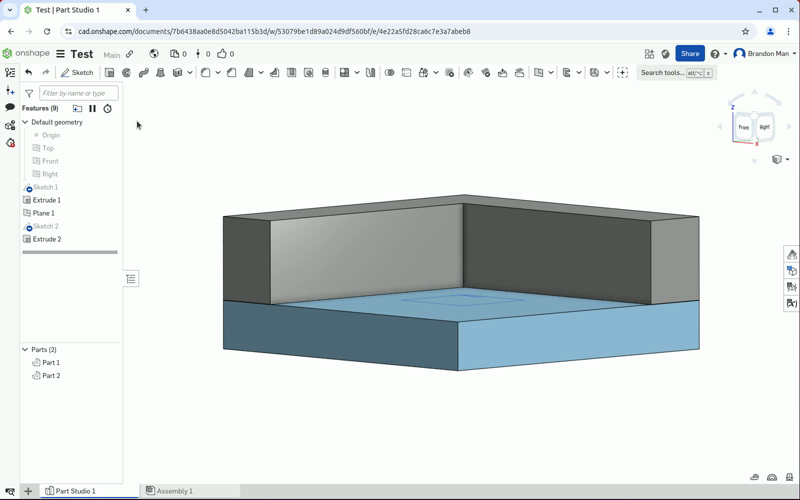
key(down, 3)
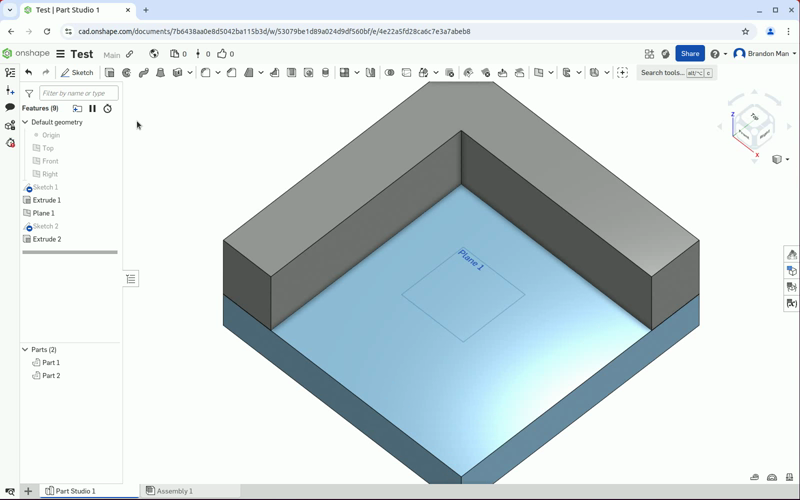
mouse_move(73, 189)
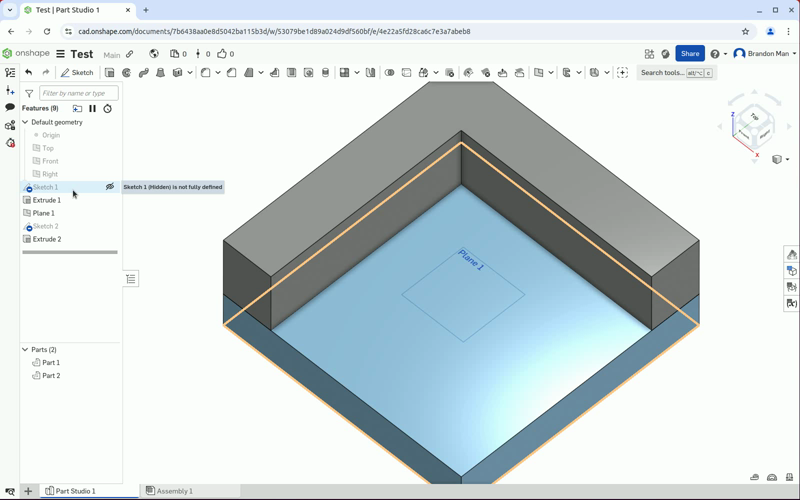
click(73, 189)